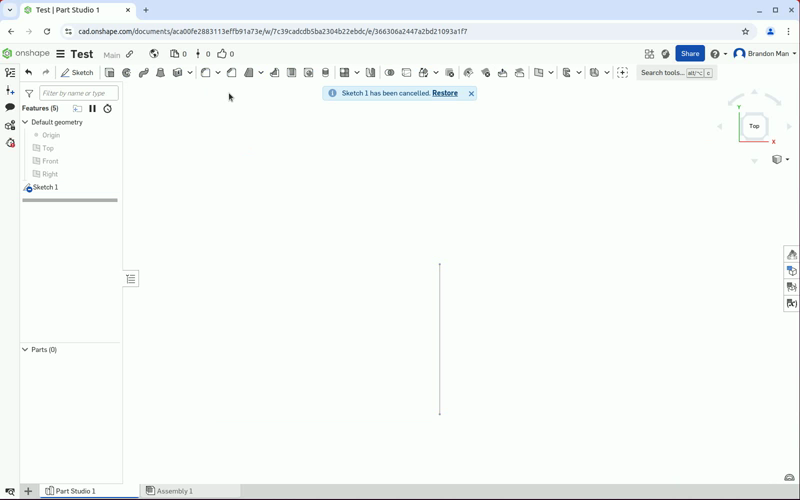
key(shift+h)
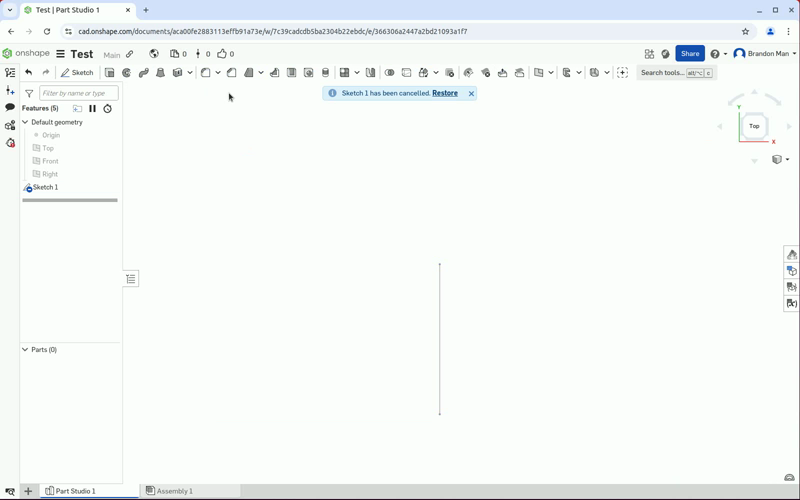
key(shift+s)
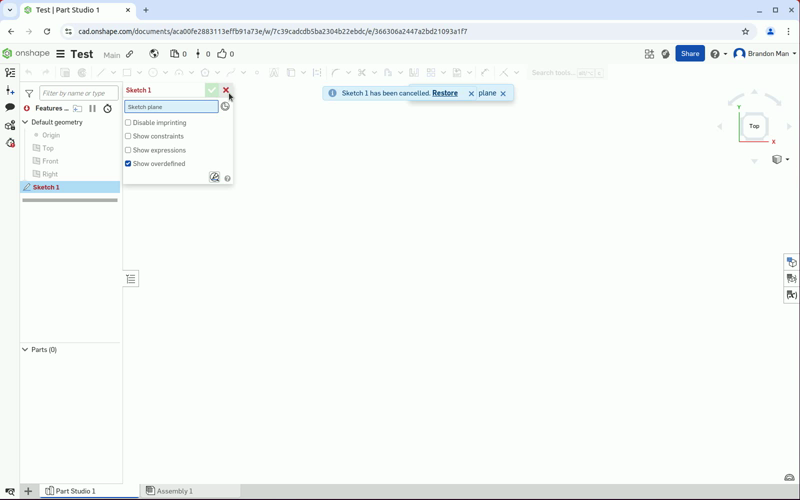
mouse_move(73, 150)
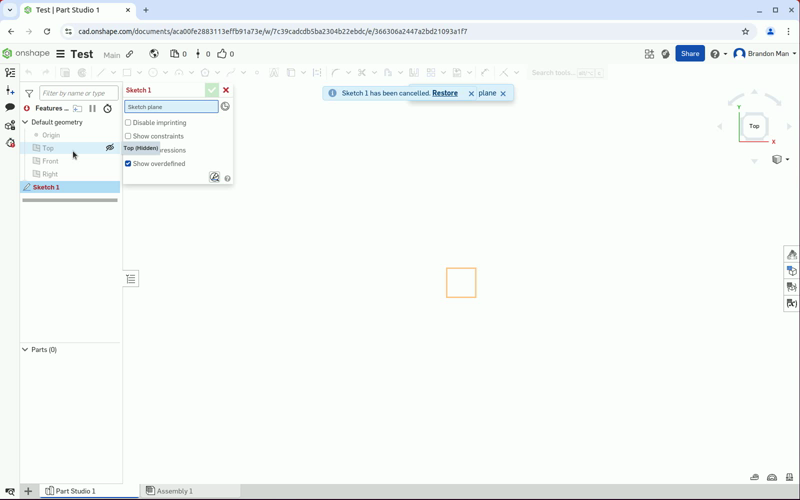
click(73, 150)
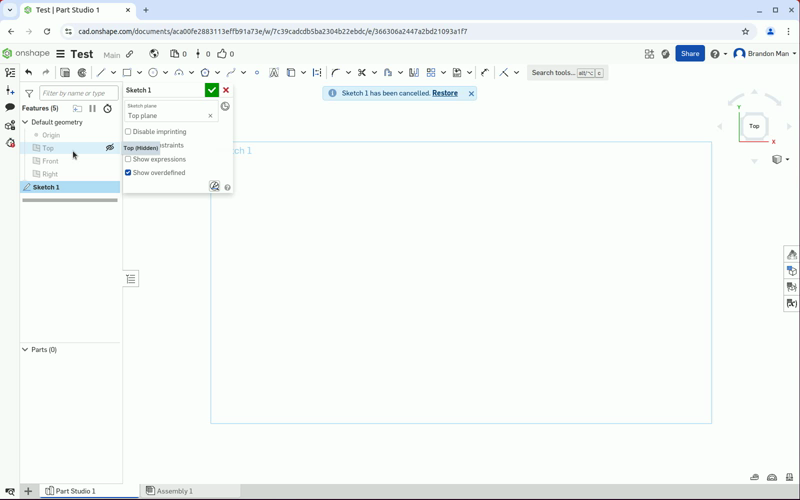
mouse_move(73, 352)
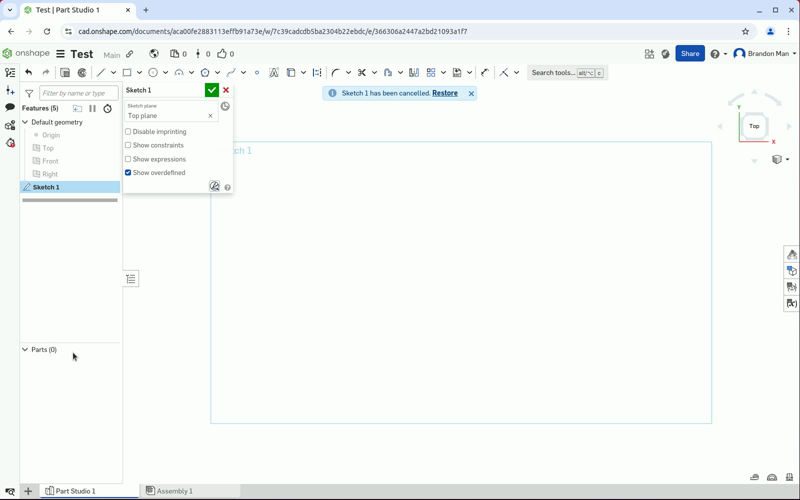
key(y)
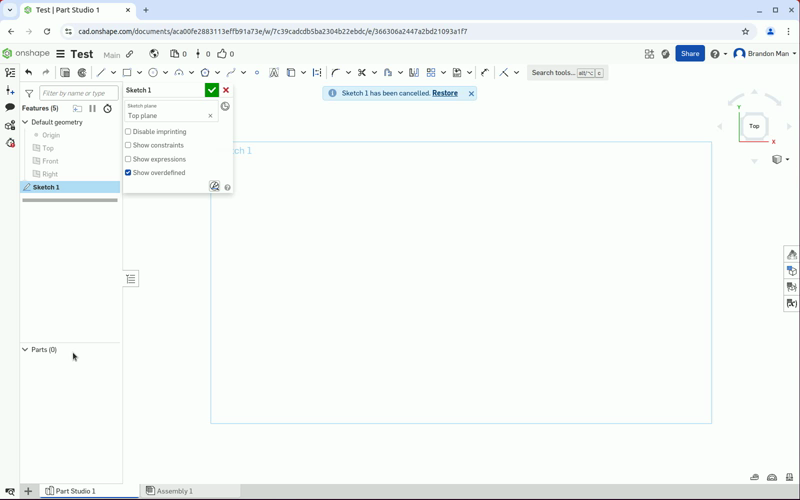
key(l)
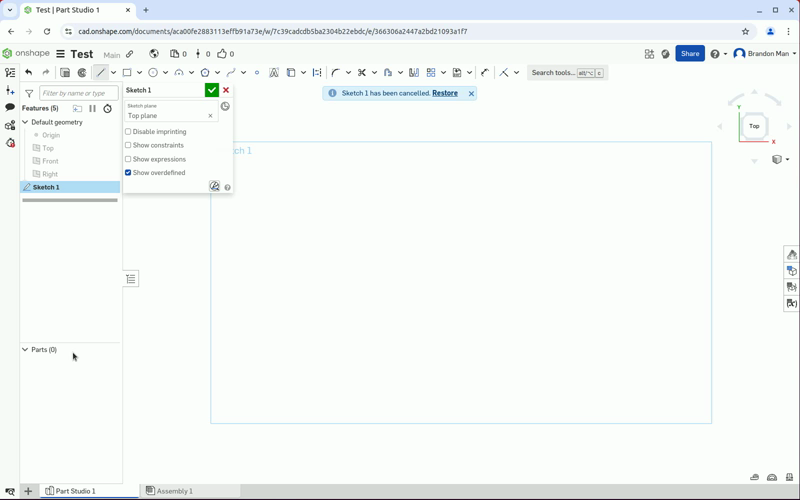
key_down(shift)
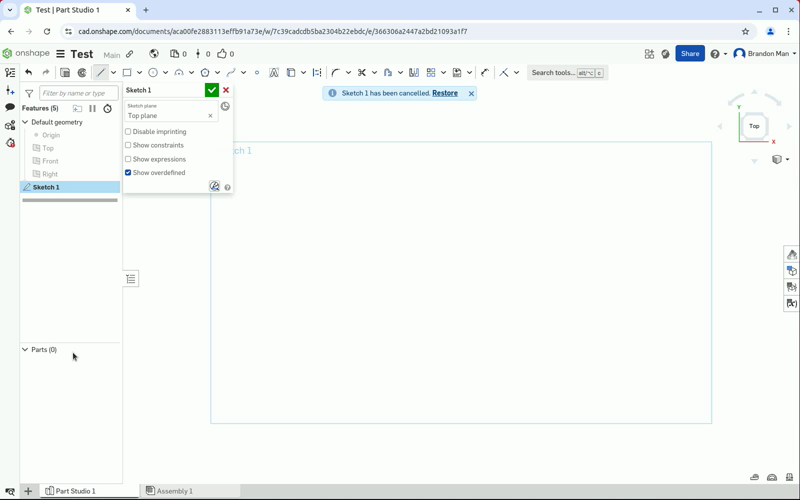
mouse_move(356, 395)
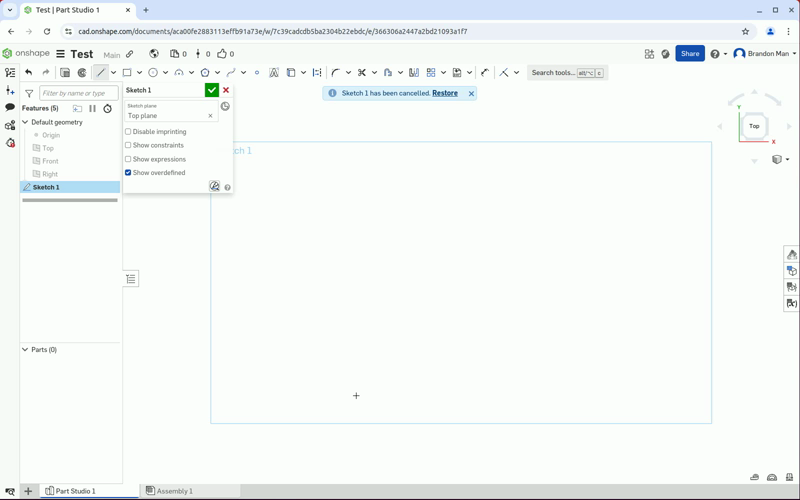
click(356, 395)
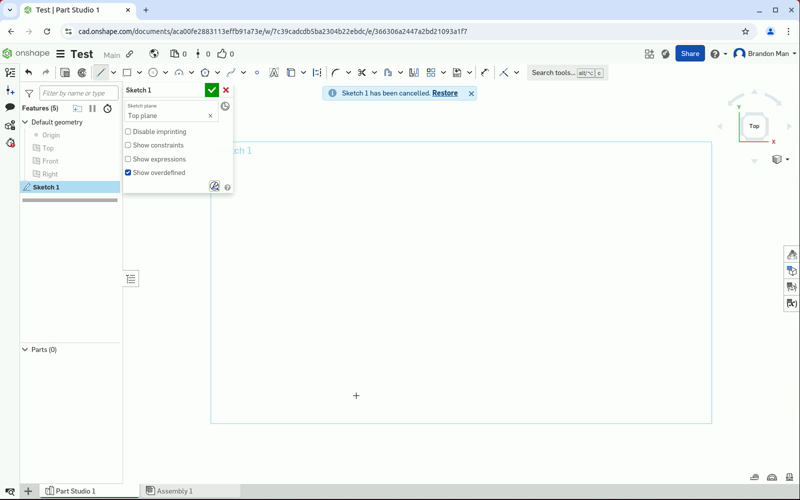
key_up(shift)
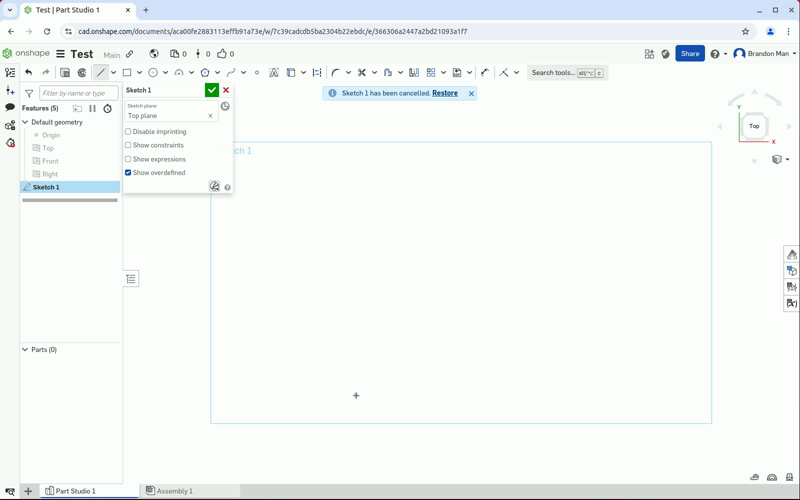
key_down(shift)
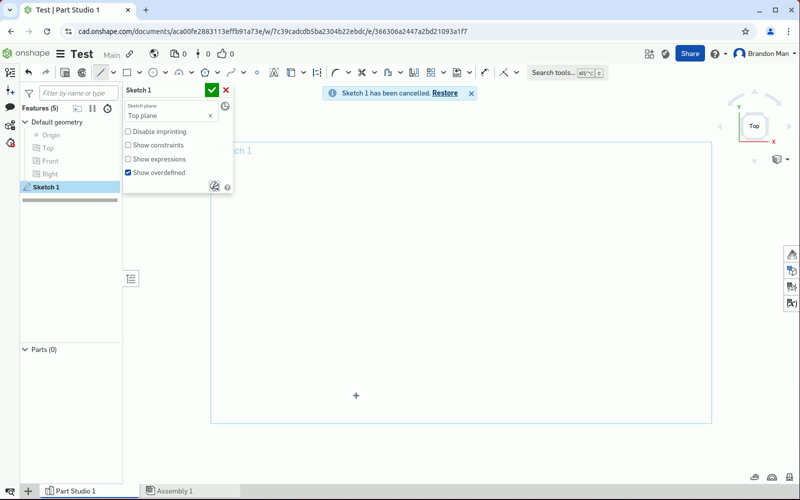
mouse_move(564, 395)
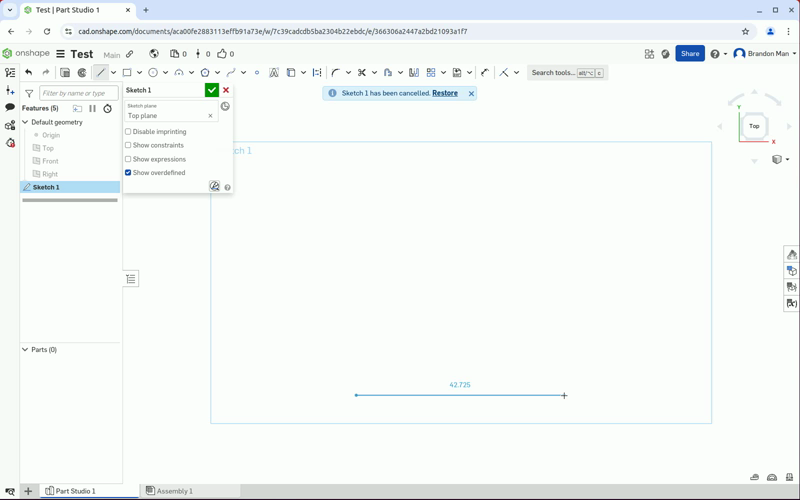
click(564, 395)
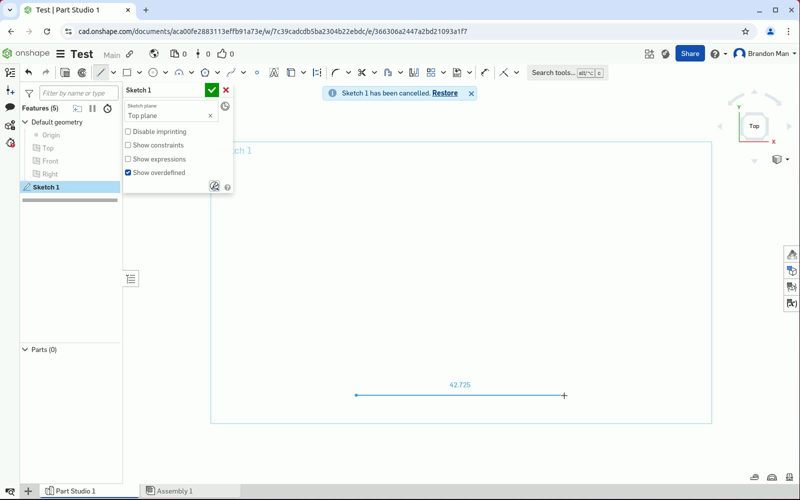
key_up(shift)
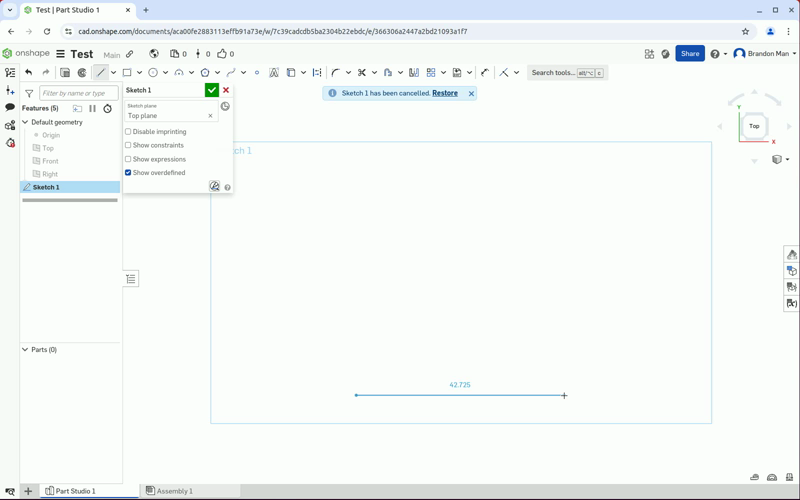
key_down(shift)
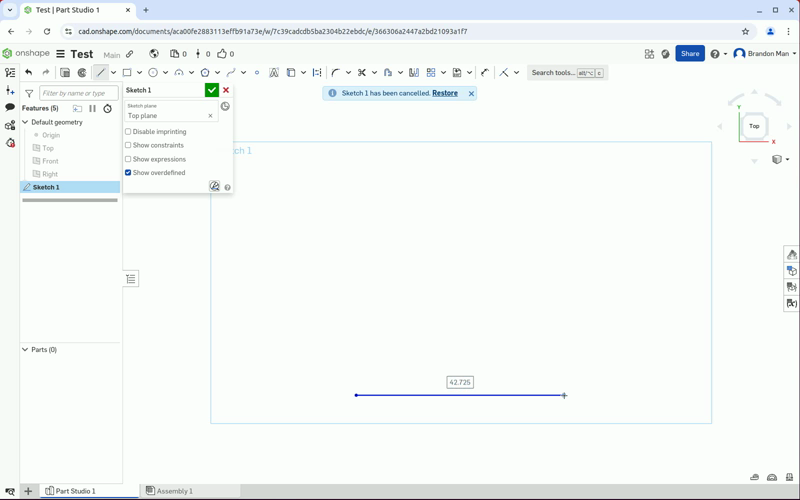
mouse_move(564, 171)
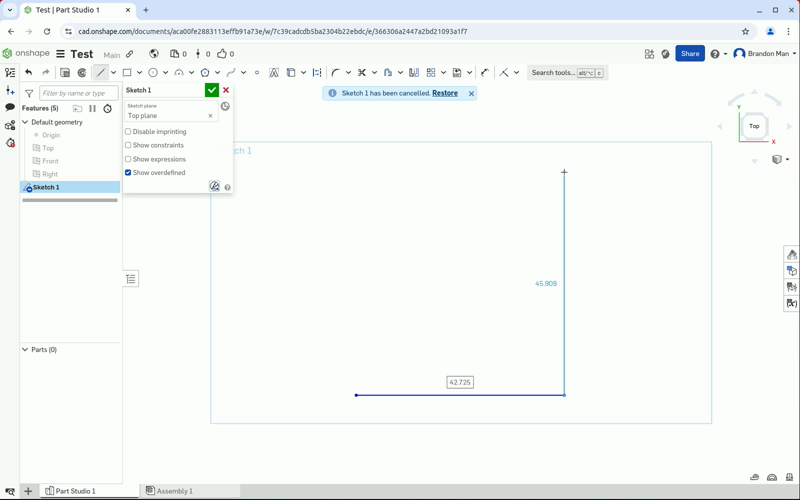
click(564, 171)
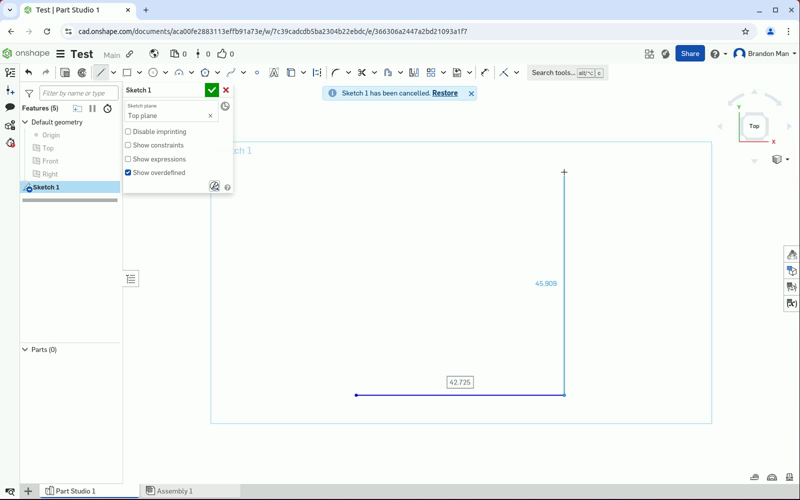
key_up(shift)
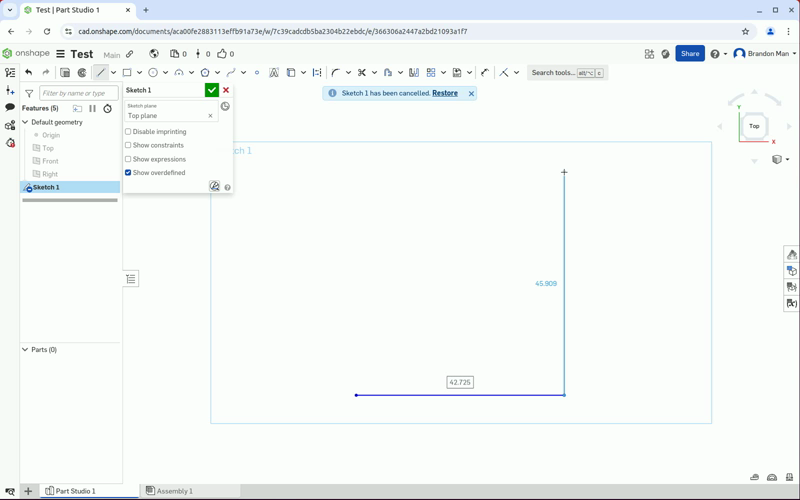
key_down(shift)
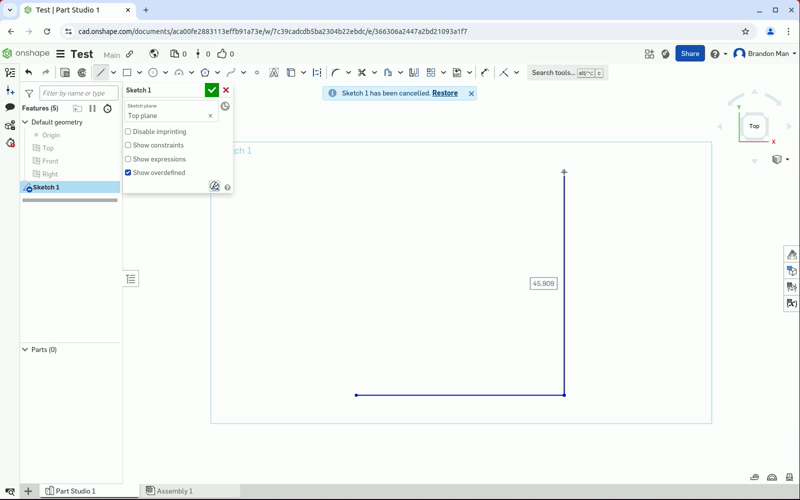
mouse_move(356, 171)
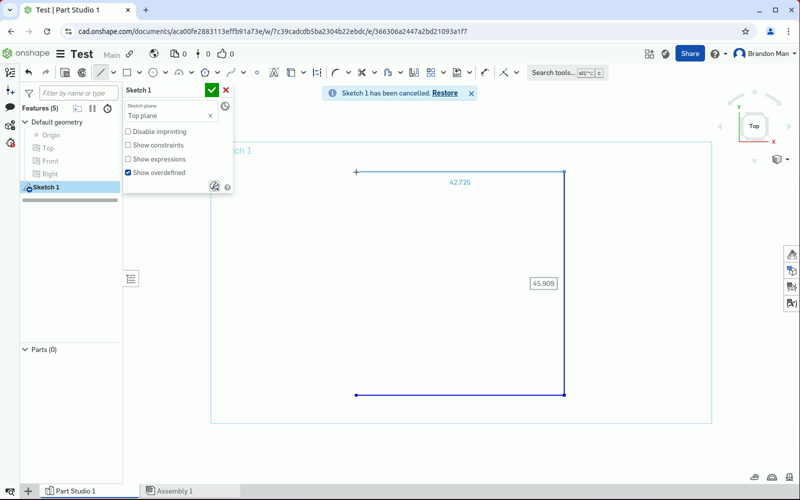
click(356, 171)
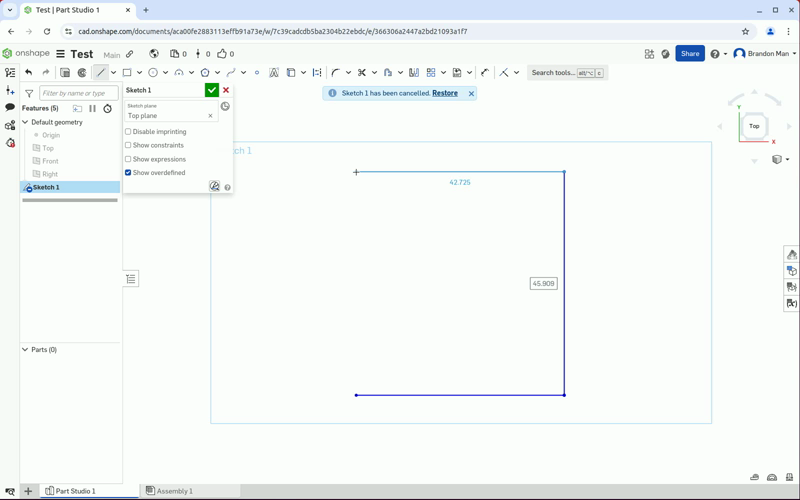
key_up(shift)
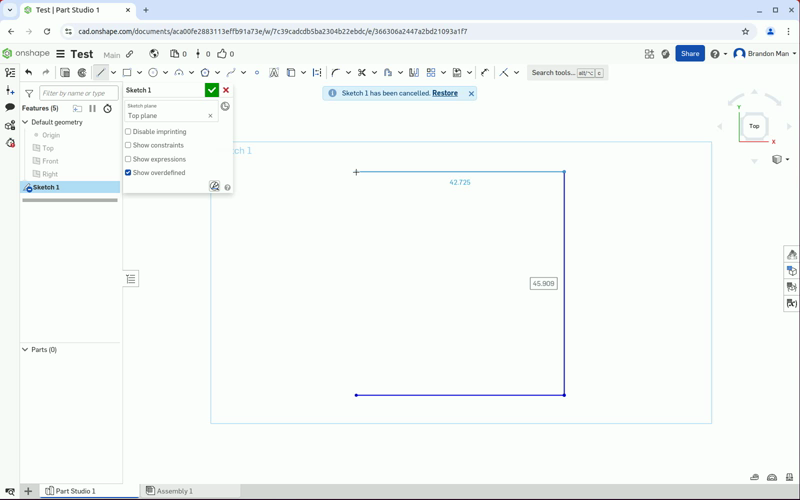
key_down(shift)
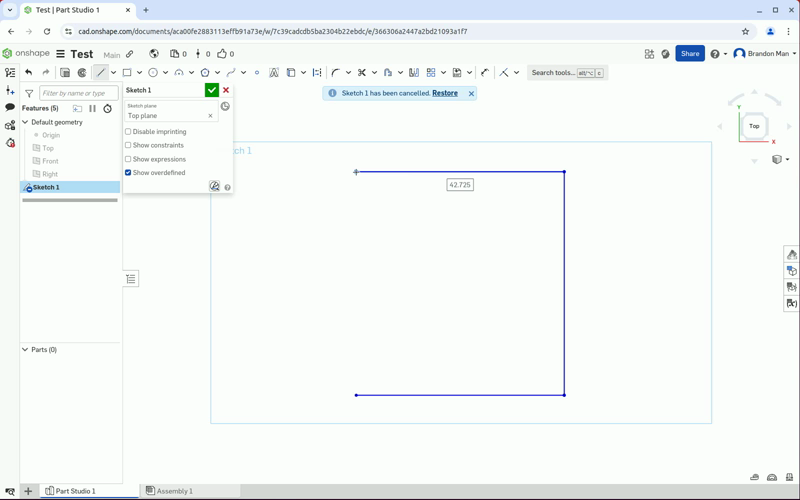
mouse_move(356, 395)
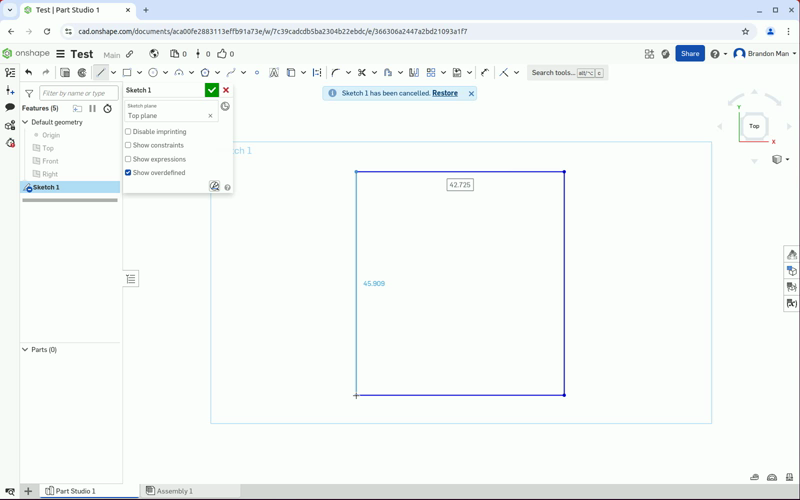
key_up(shift)
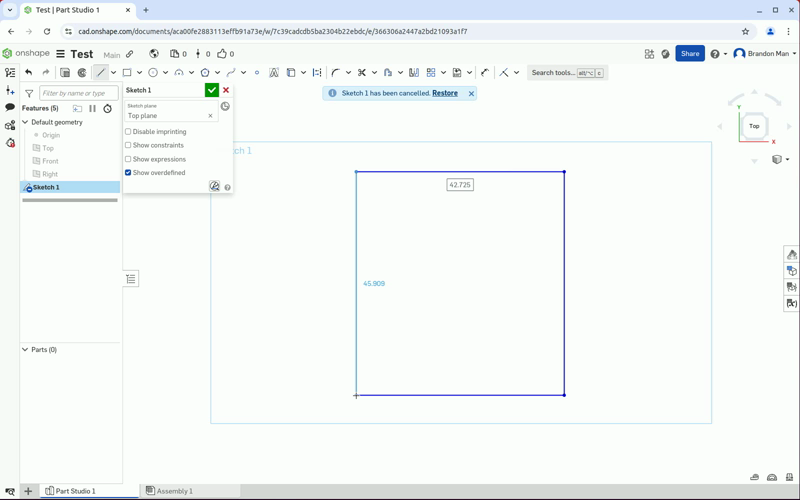
click(356, 395)
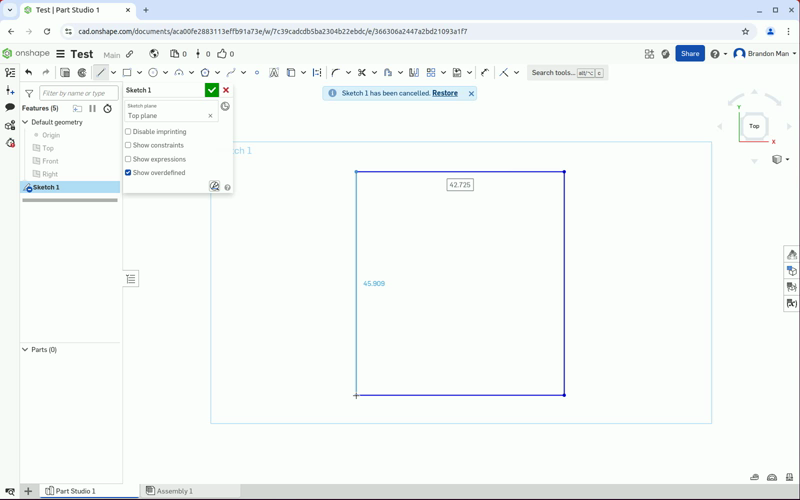
key(esc)
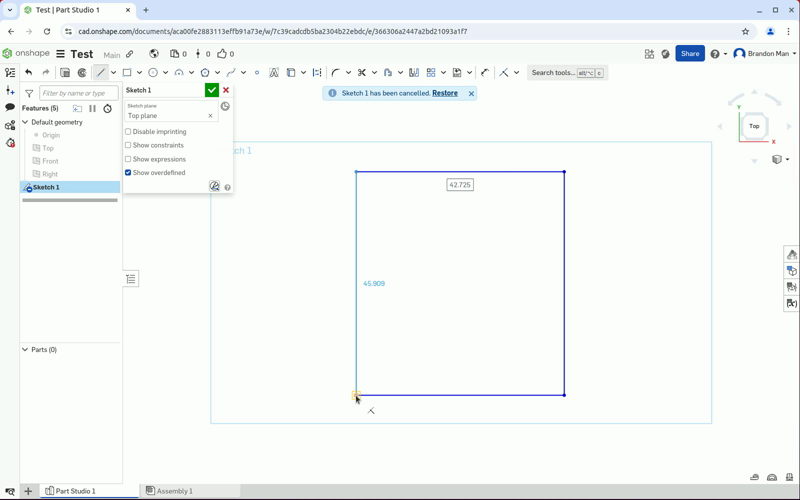
mouse_move(458, 298)
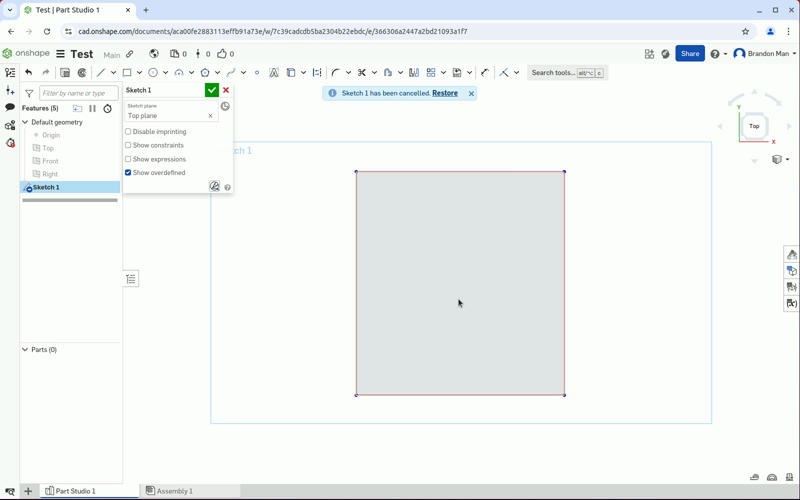
click(458, 298)
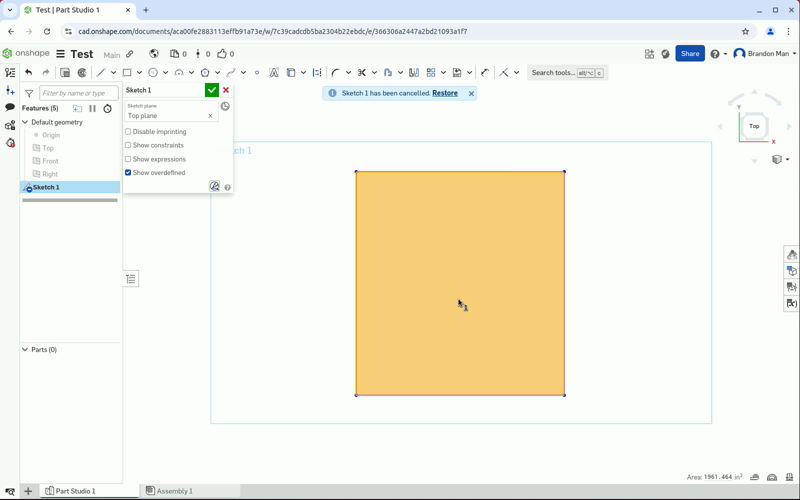
mouse_move(73, 352)
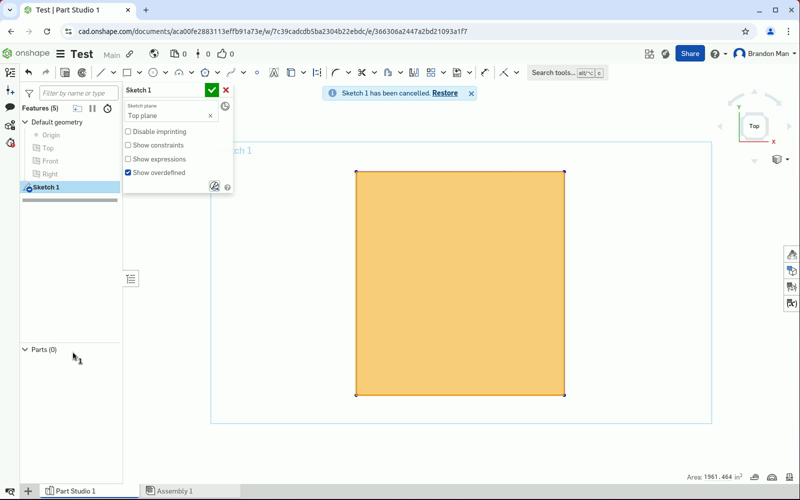
key(shift+y)
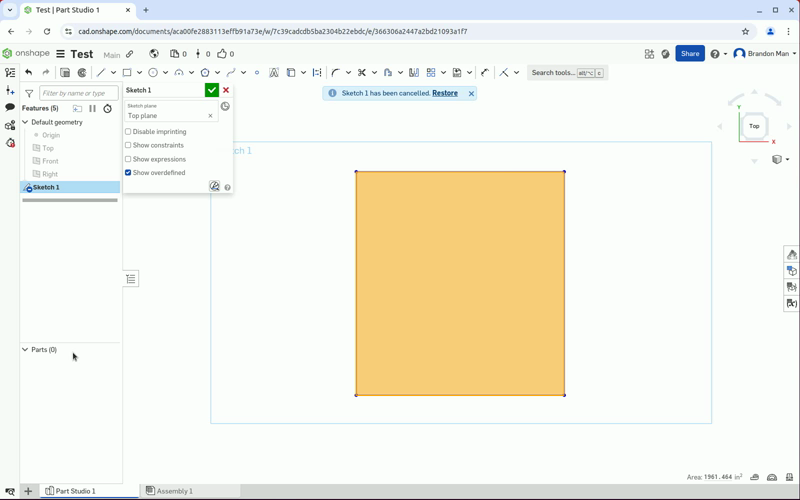
key(shift+e)
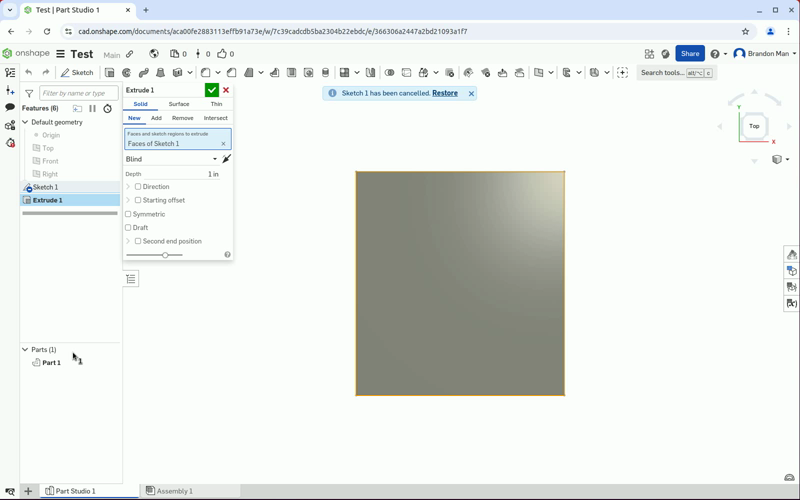
mouse_move(143, 106)
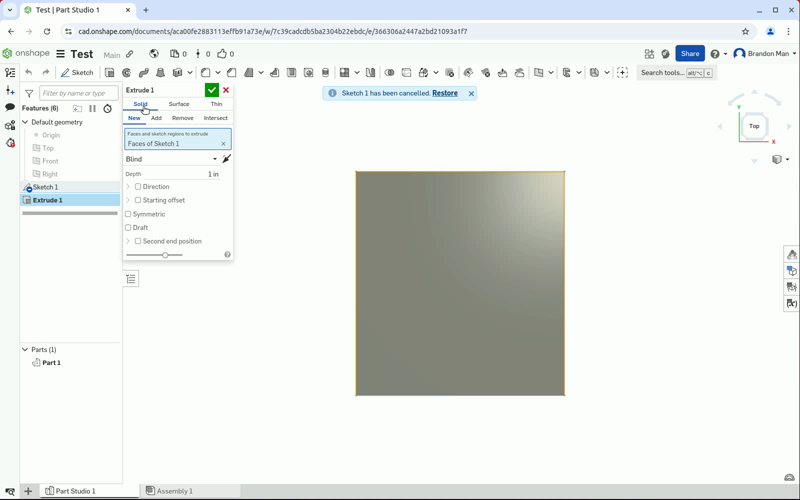
click(143, 106)
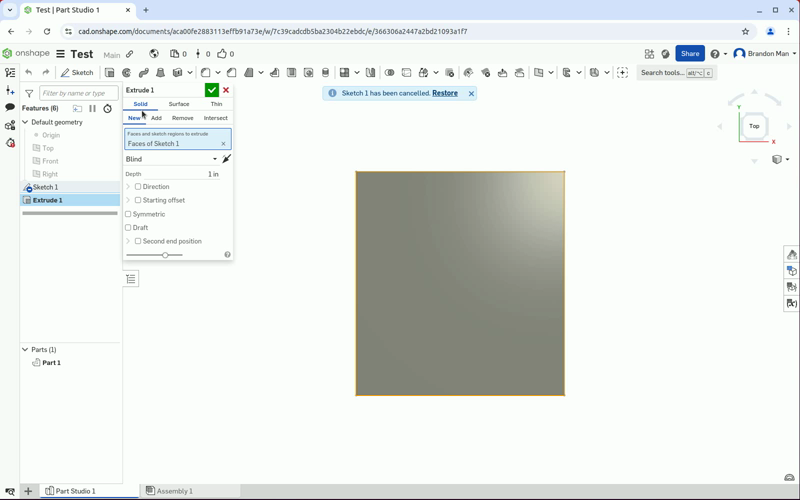
mouse_move(137, 120)
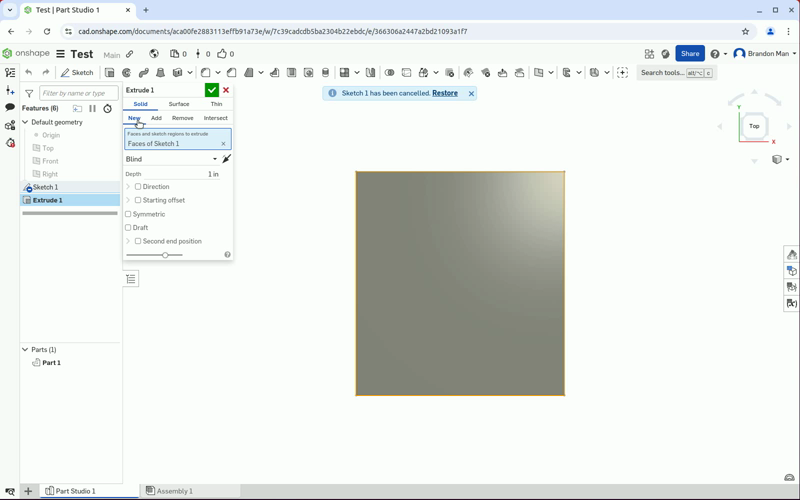
click(137, 120)
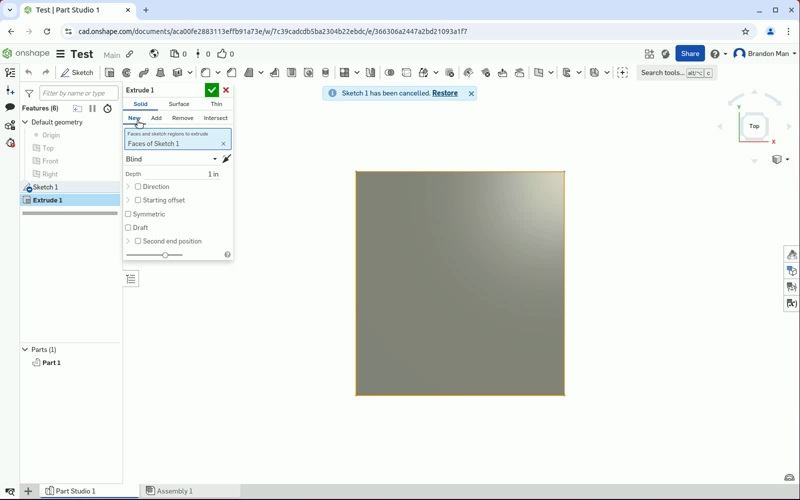
key(tab, 4)
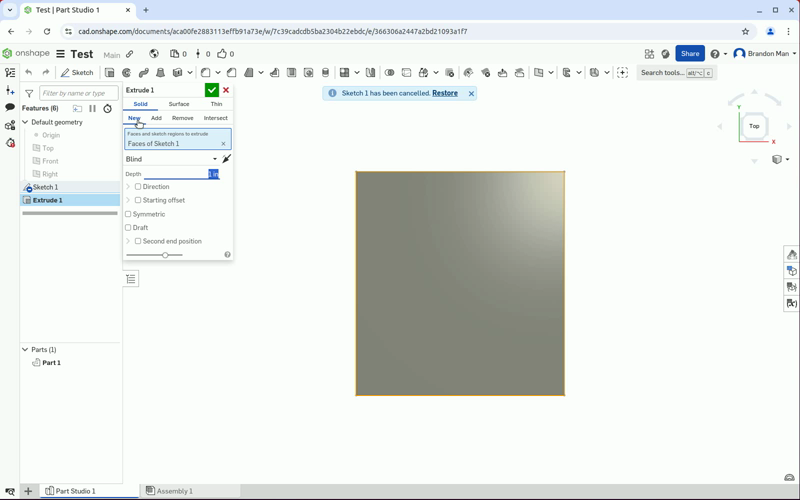
text(1.444)
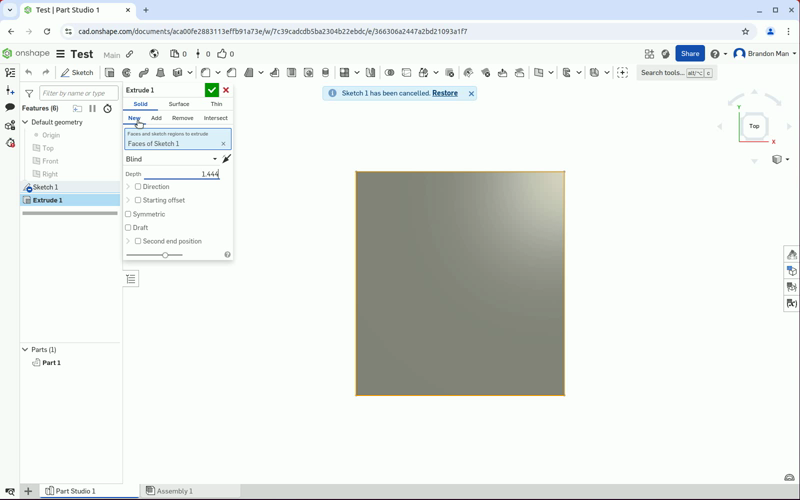
key(enter)
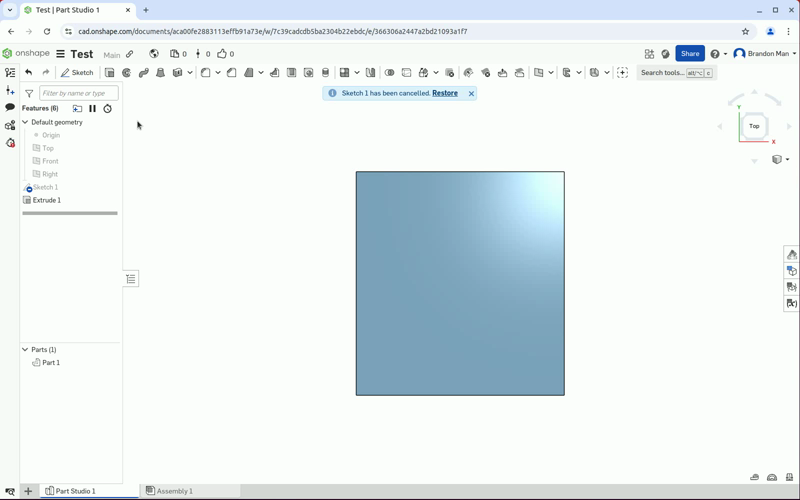
key(shift+h)
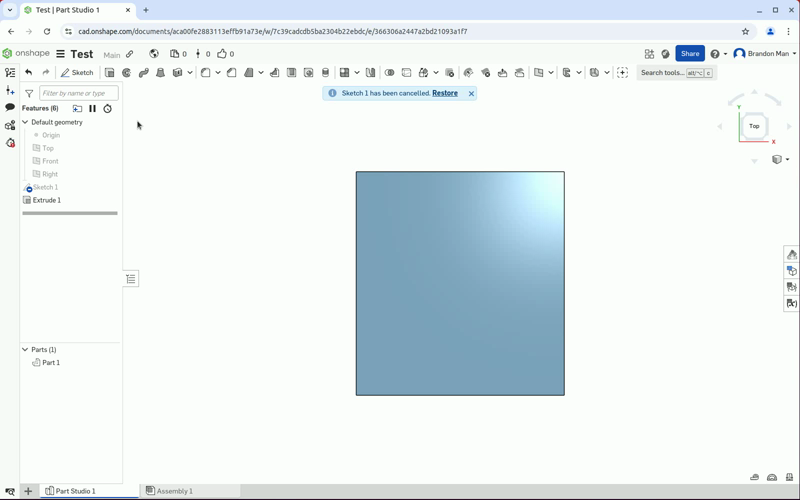
key(shift+h)
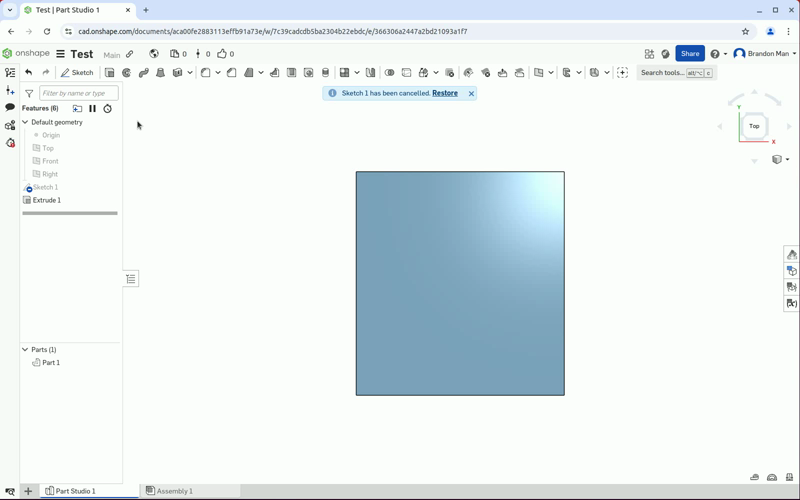
mouse_move(73, 189)
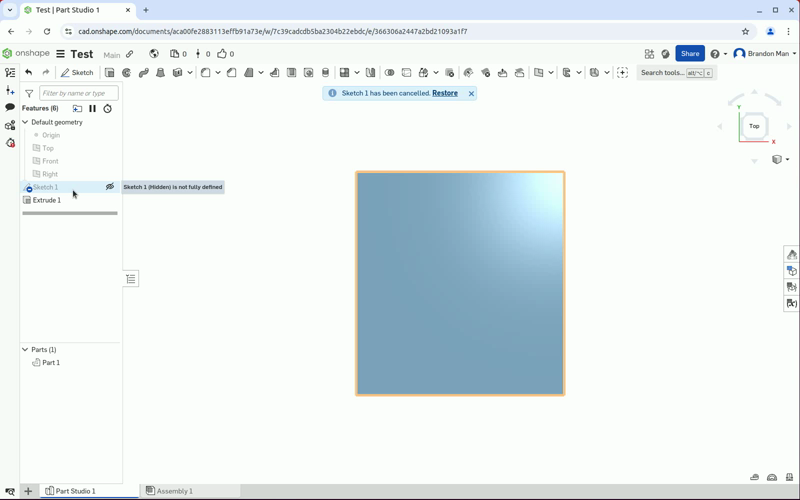
click(73, 189)
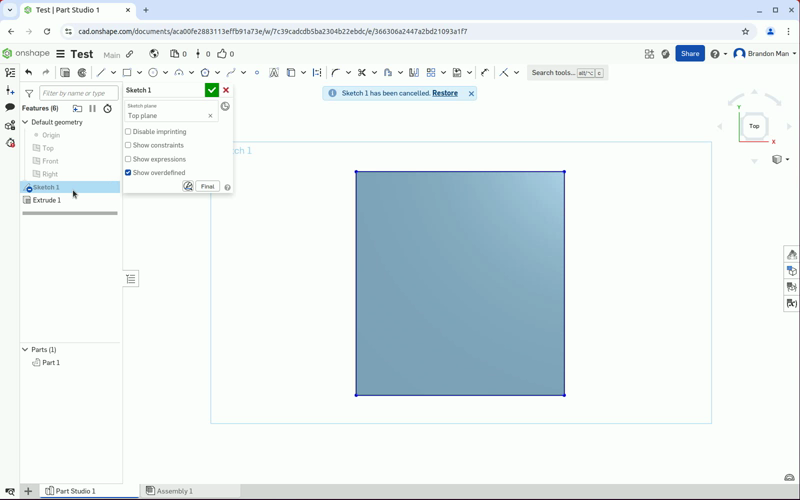
mouse_move(229, 92)
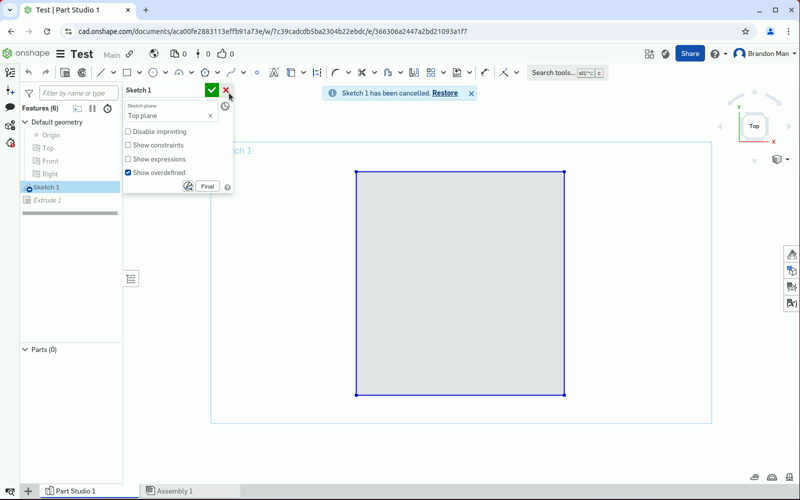
click(229, 92)
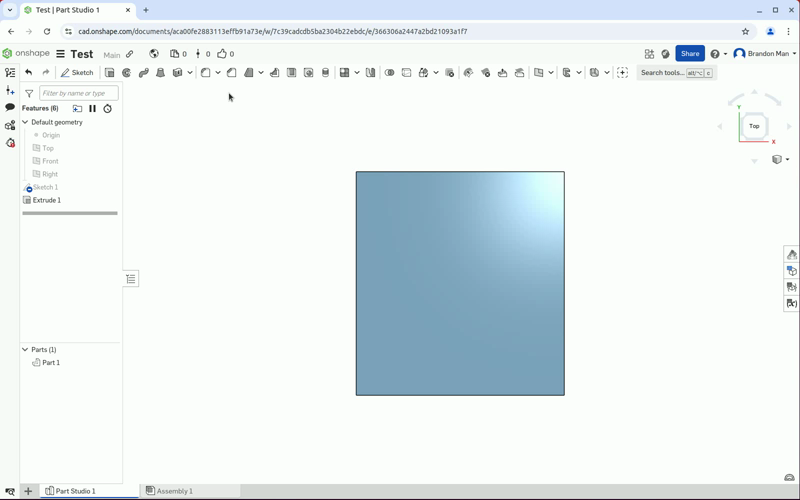
mouse_move(541, 75)
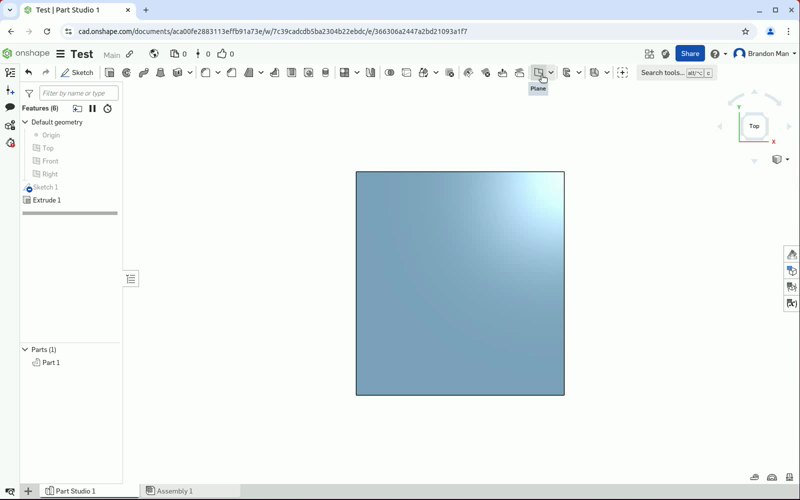
click(541, 75)
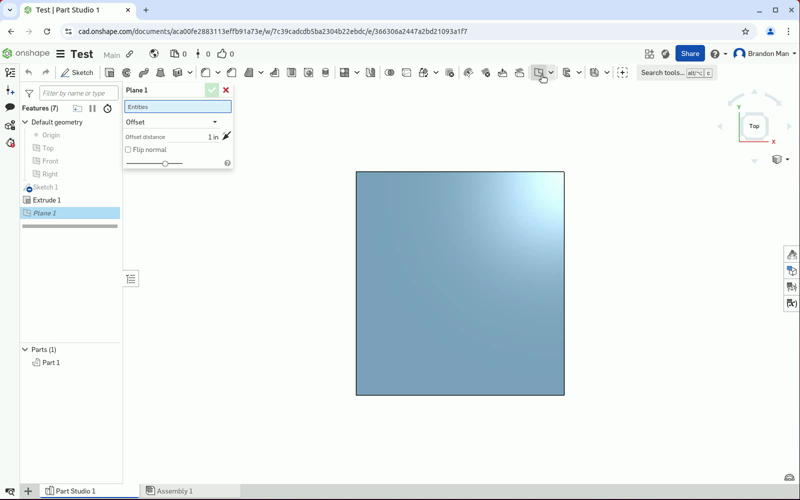
mouse_move(73, 150)
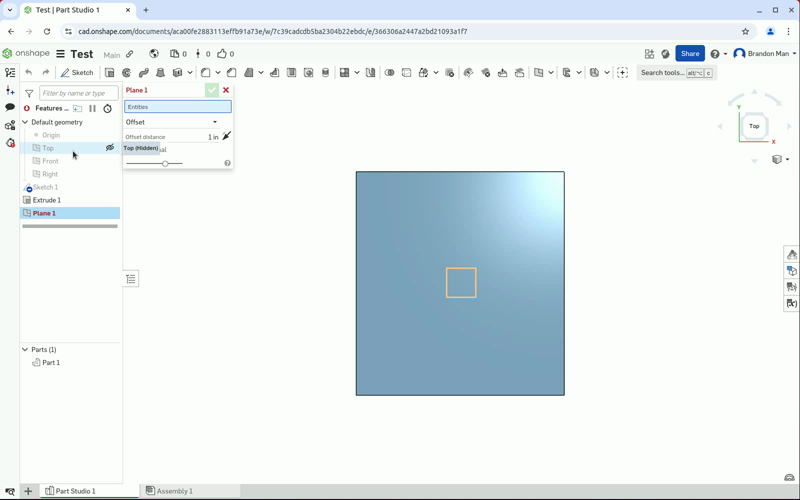
click(73, 150)
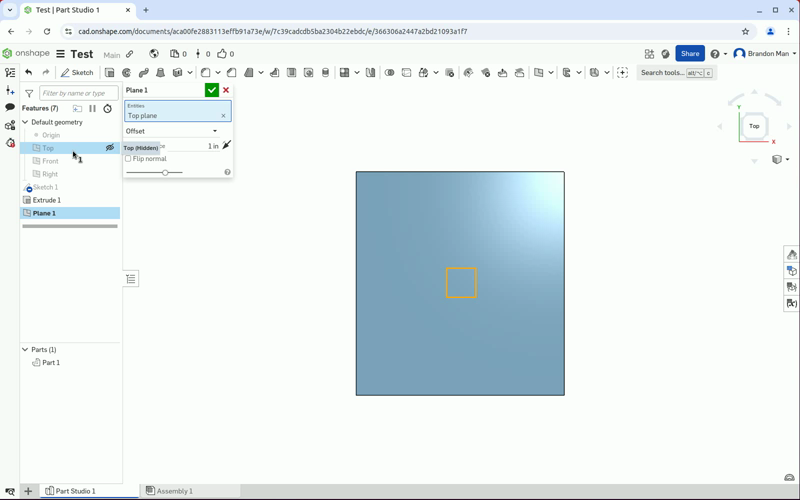
key(tab, 2)
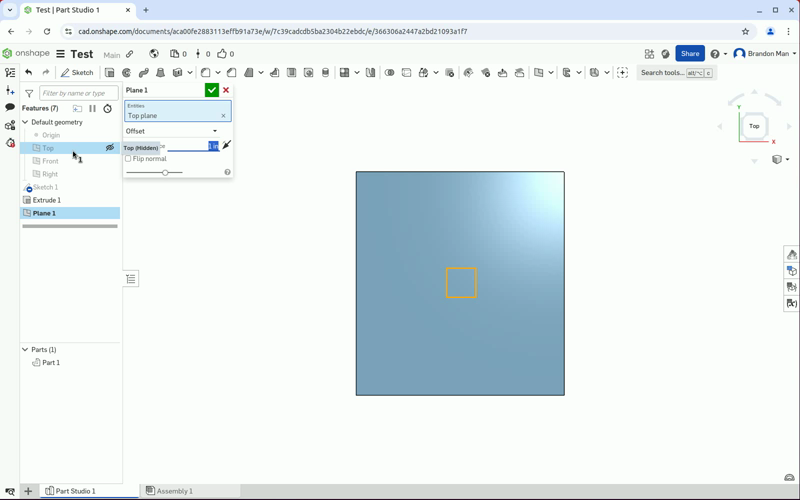
text(1.448)
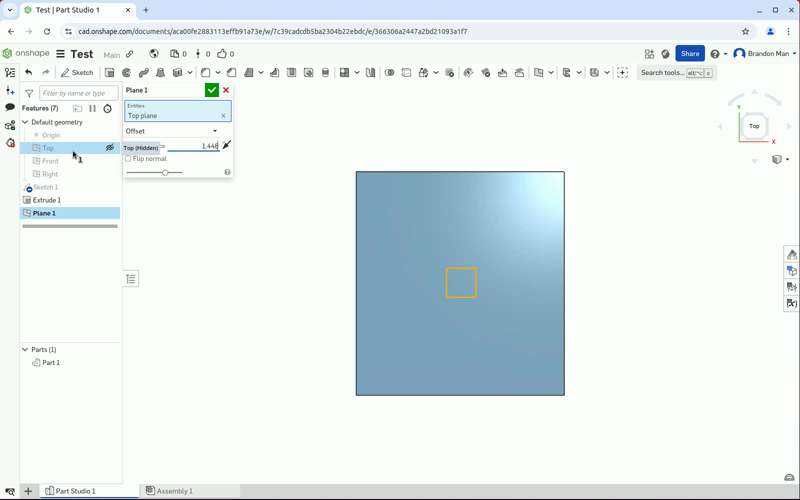
key(enter, 2)
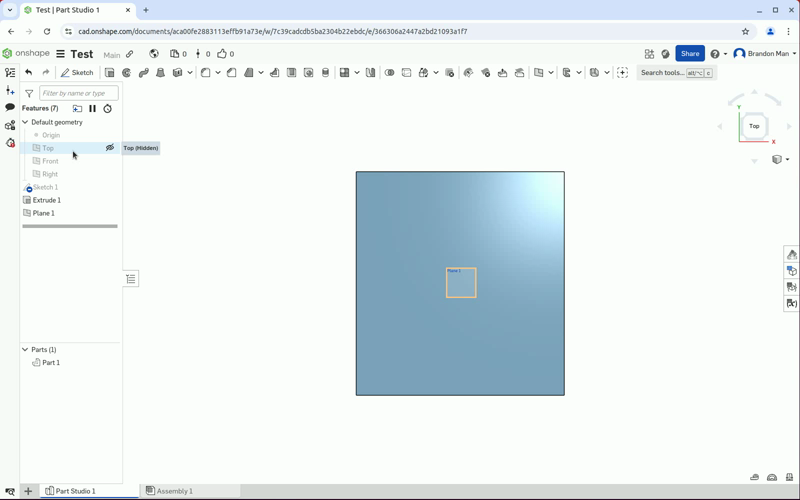
key(shift+s)
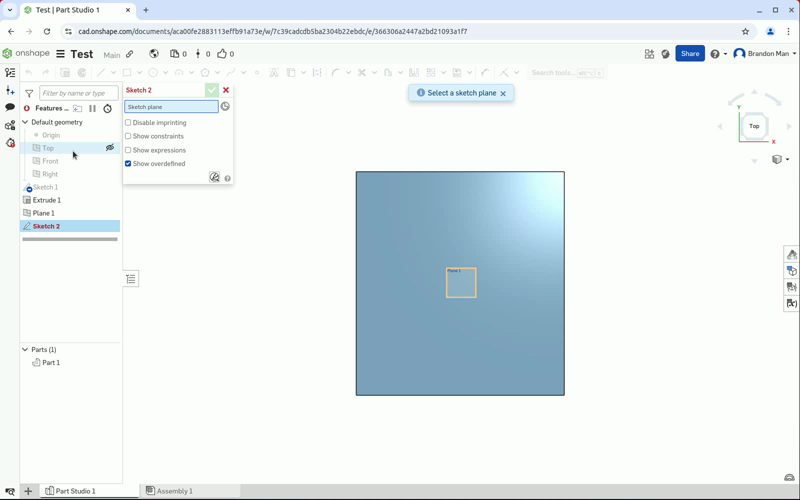
mouse_move(73, 215)
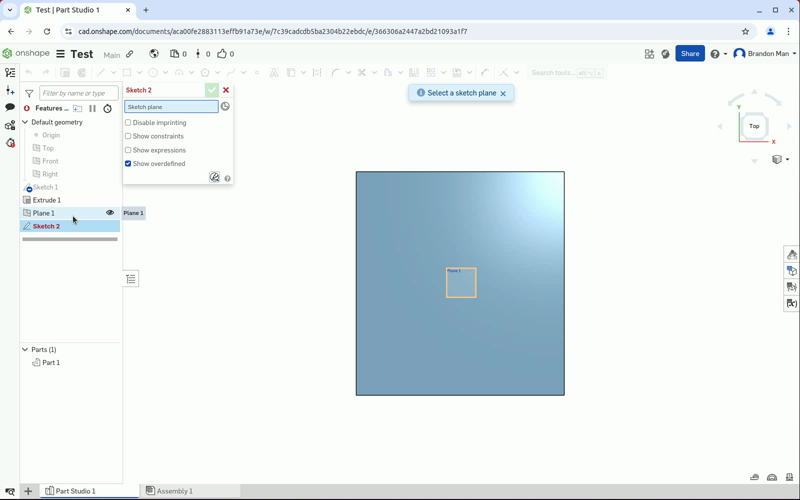
click(73, 215)
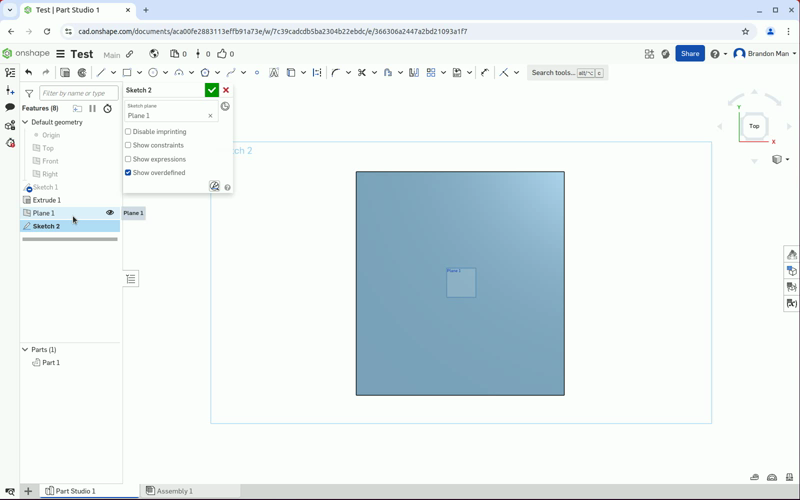
mouse_move(73, 352)
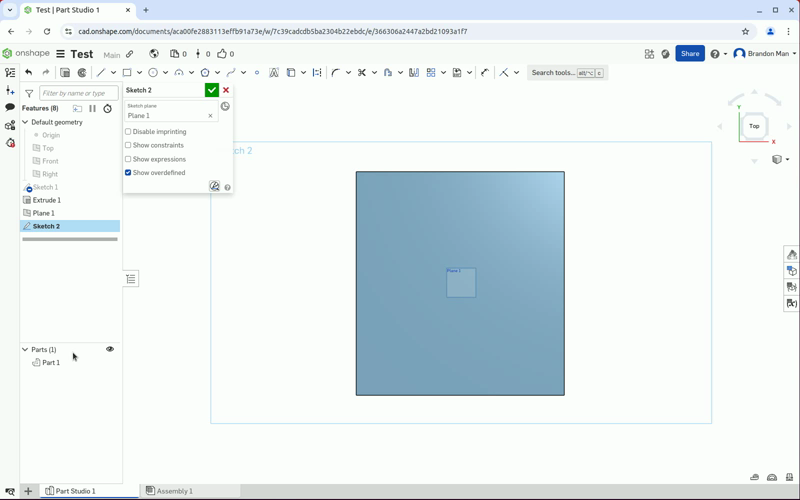
key(y)
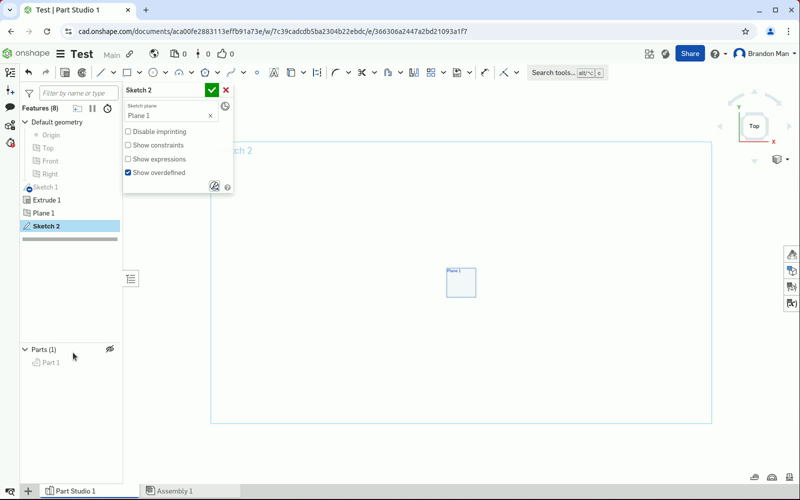
key(l)
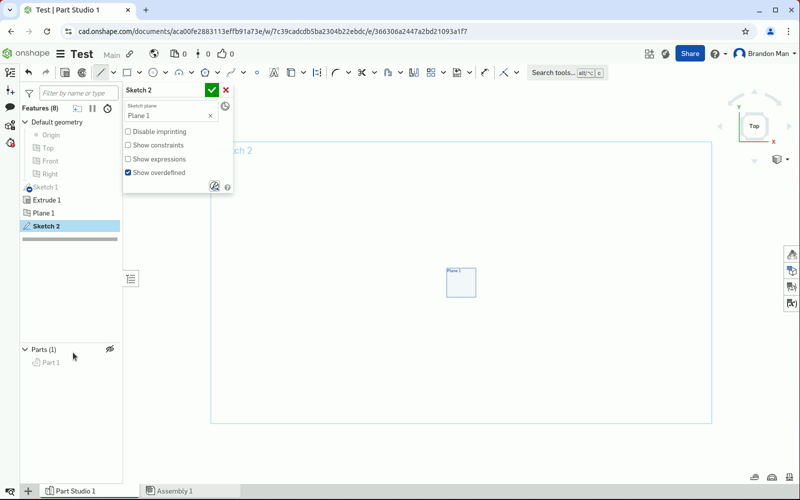
key_down(shift)
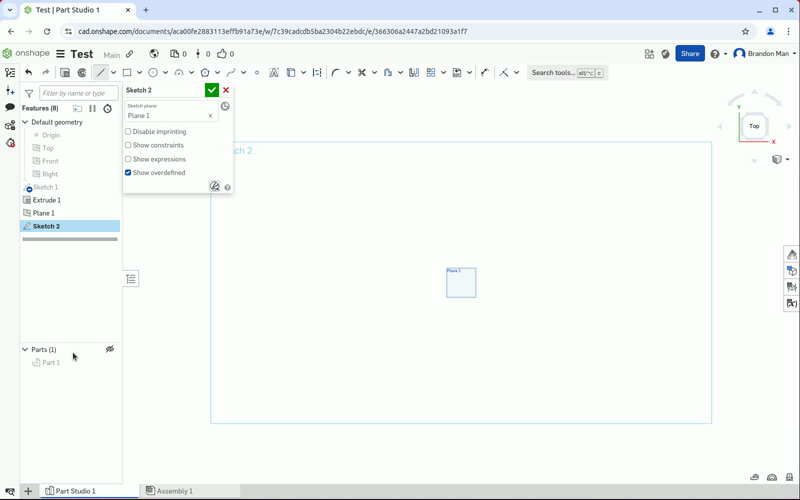
mouse_move(356, 177)
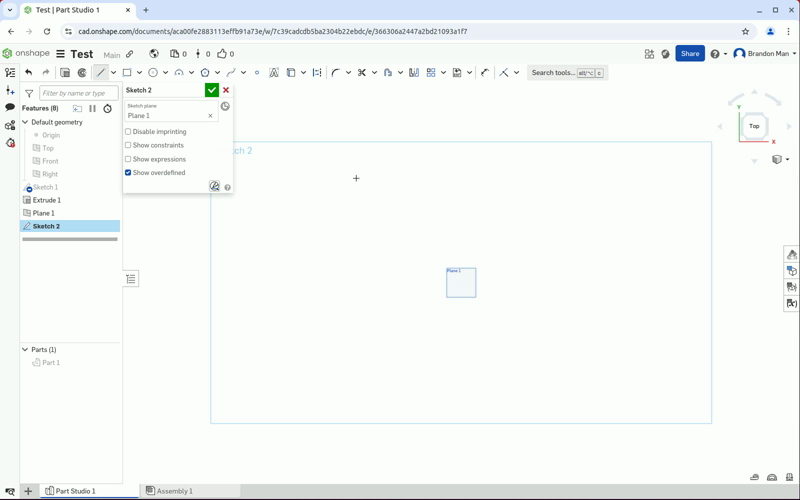
click(356, 177)
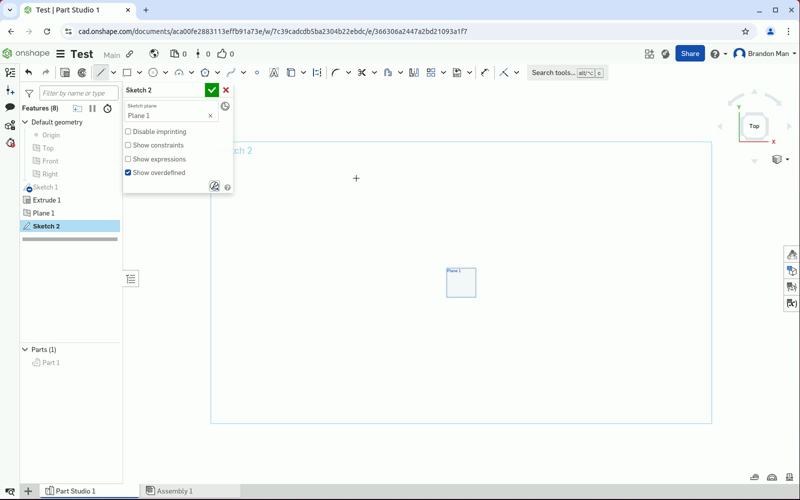
key_up(shift)
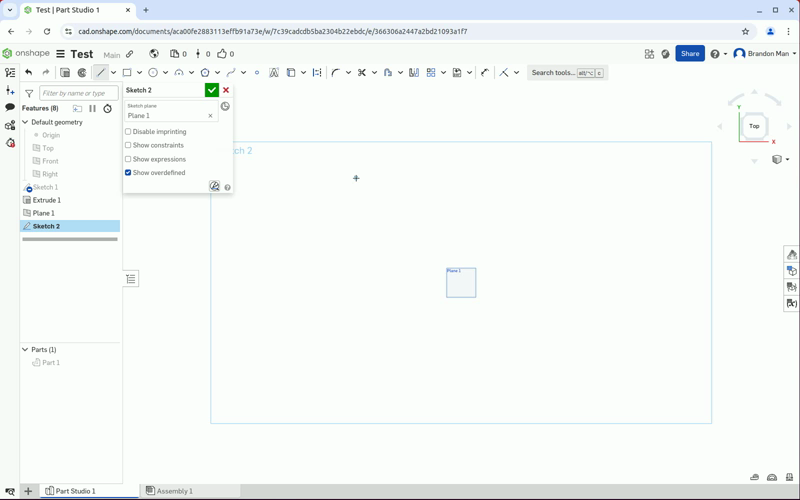
key_down(shift)
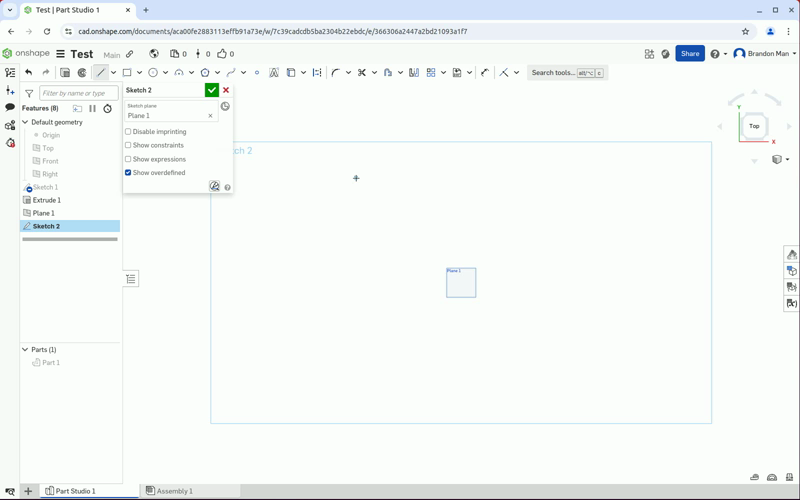
mouse_move(564, 177)
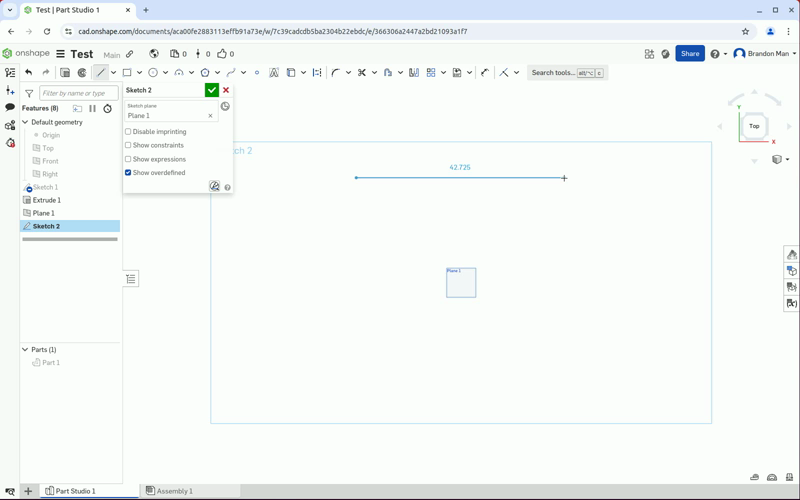
click(564, 177)
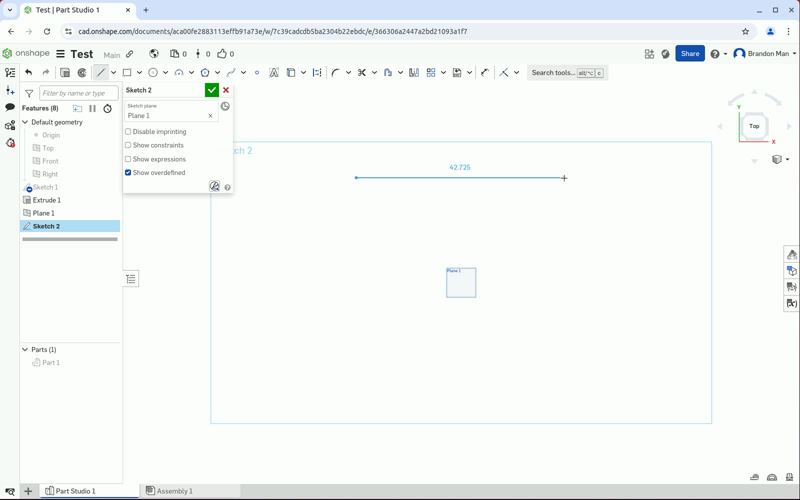
key_up(shift)
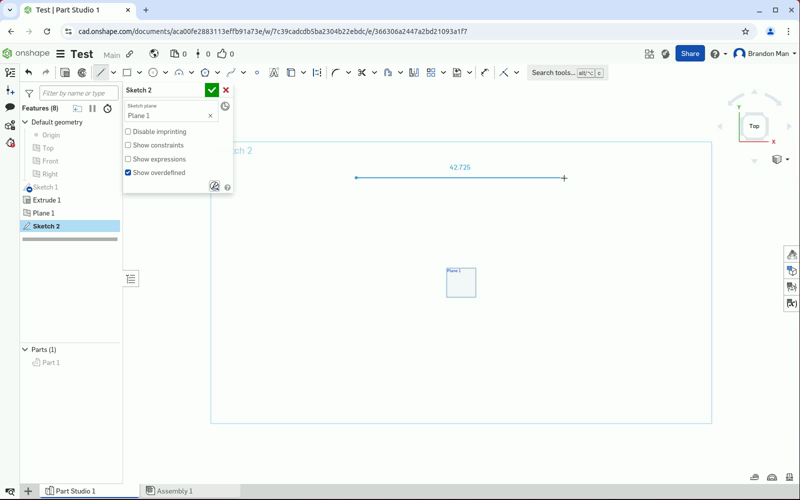
key_down(shift)
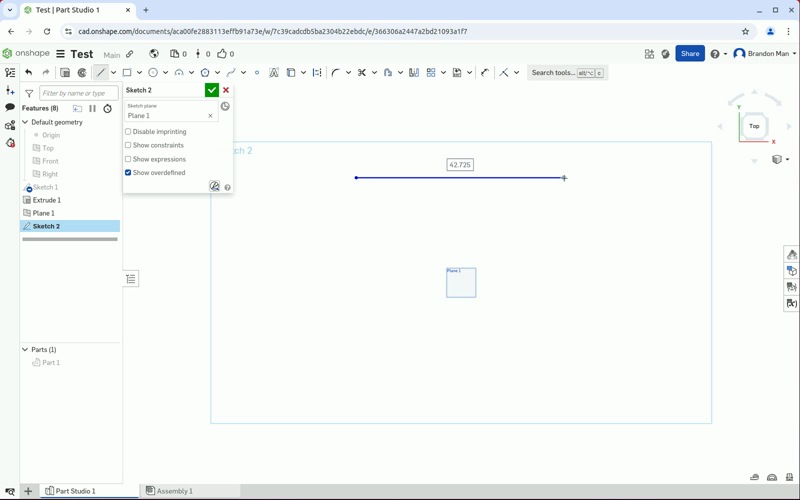
mouse_move(589, 177)
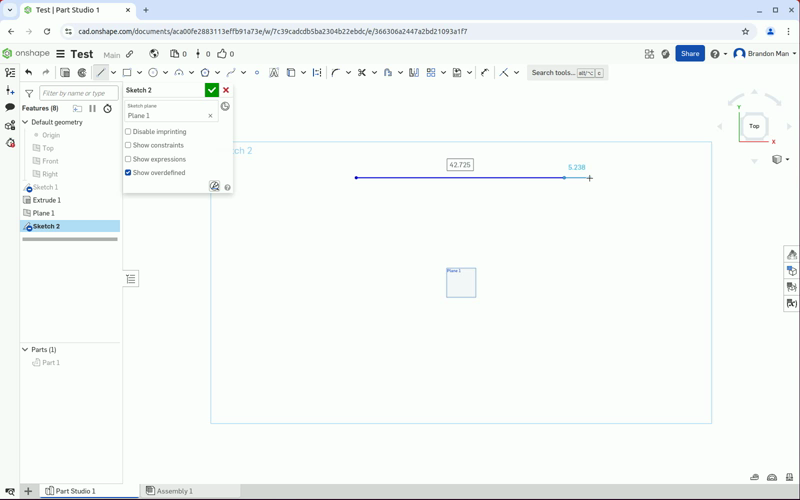
mouse_move(564, 175)
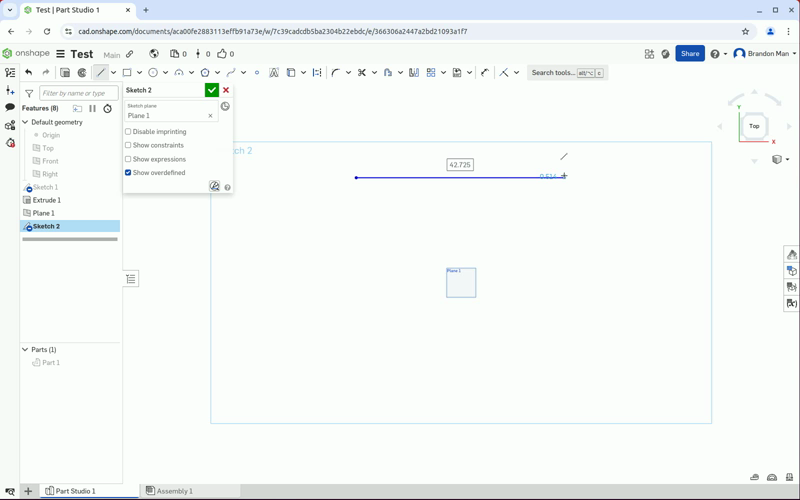
scroll(6)
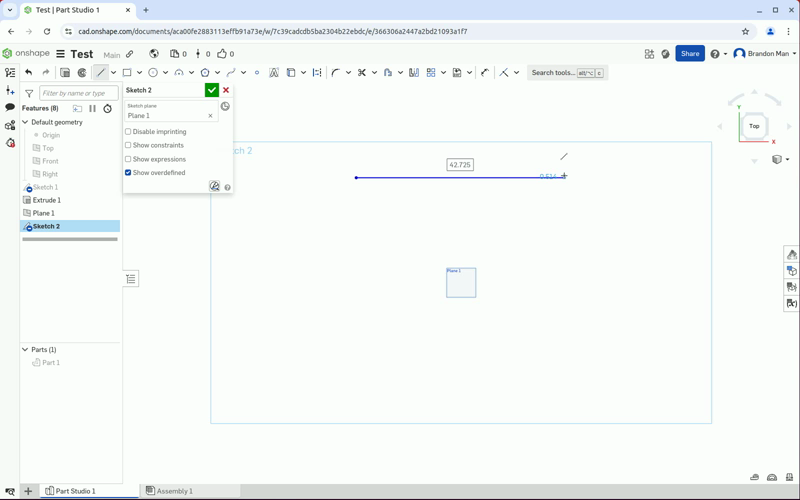
scroll(6)
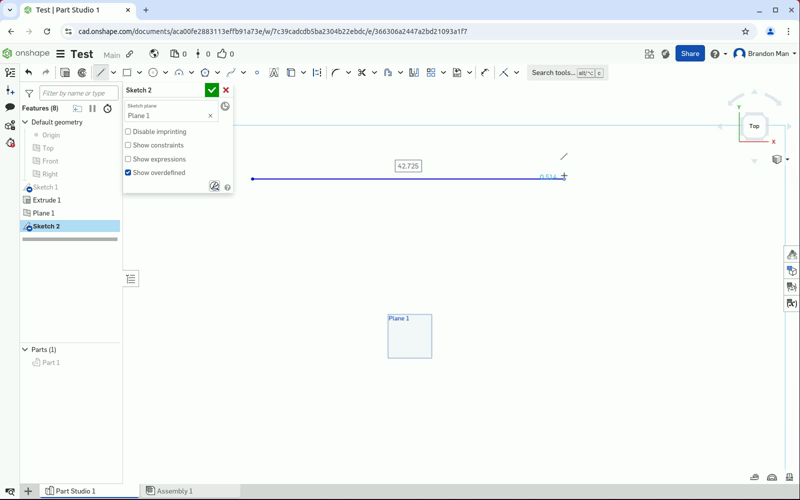
scroll(6)
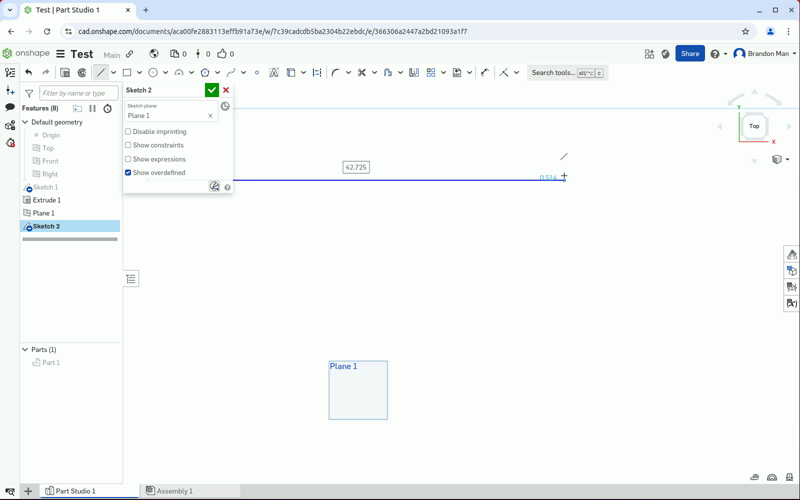
scroll(6)
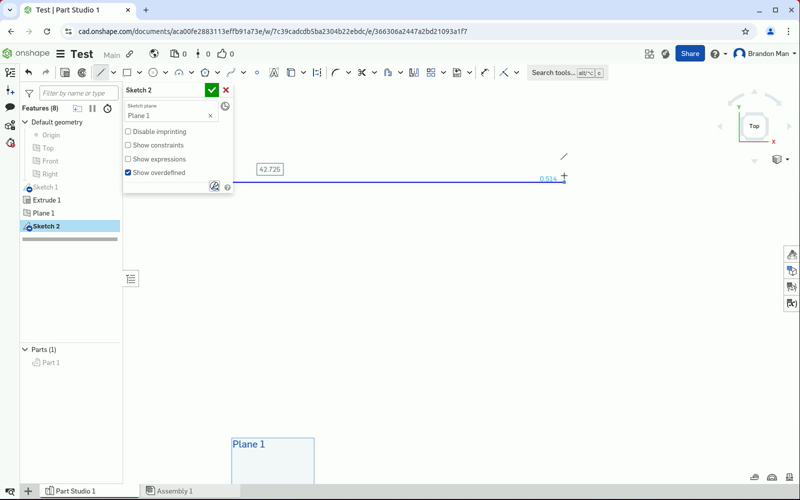
scroll(6)
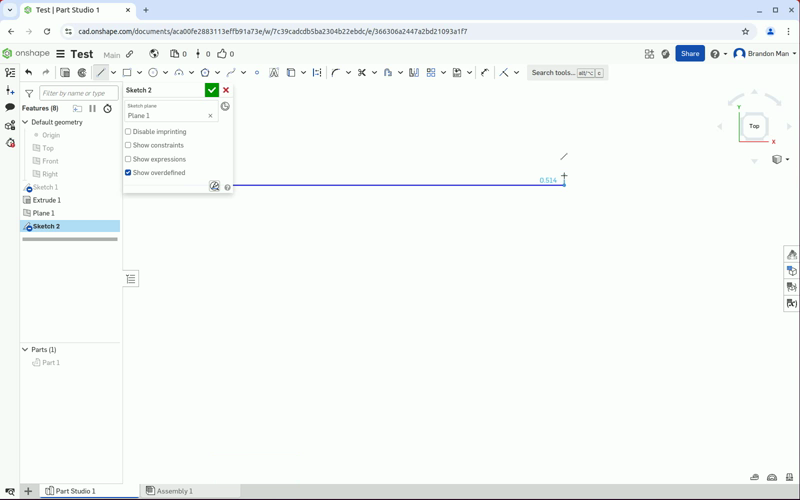
scroll(6)
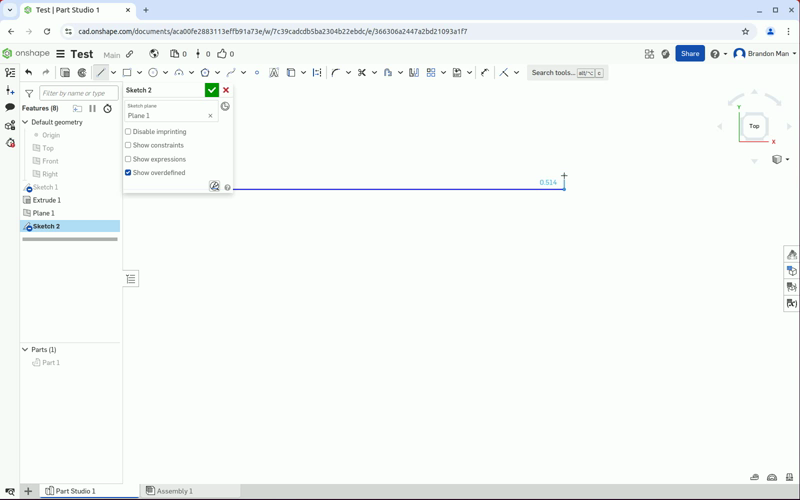
scroll(6)
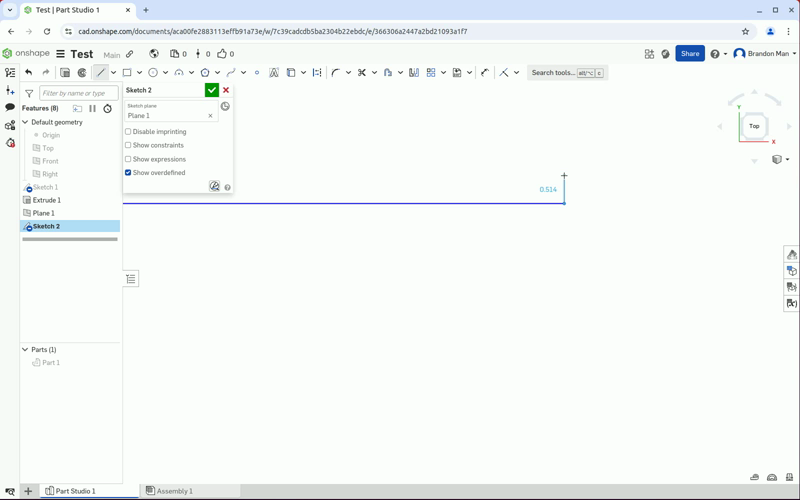
click(564, 175)
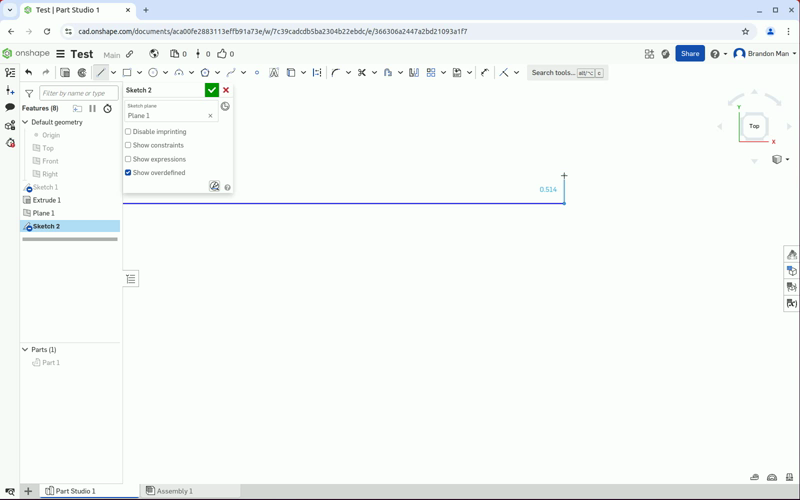
scroll(-6)
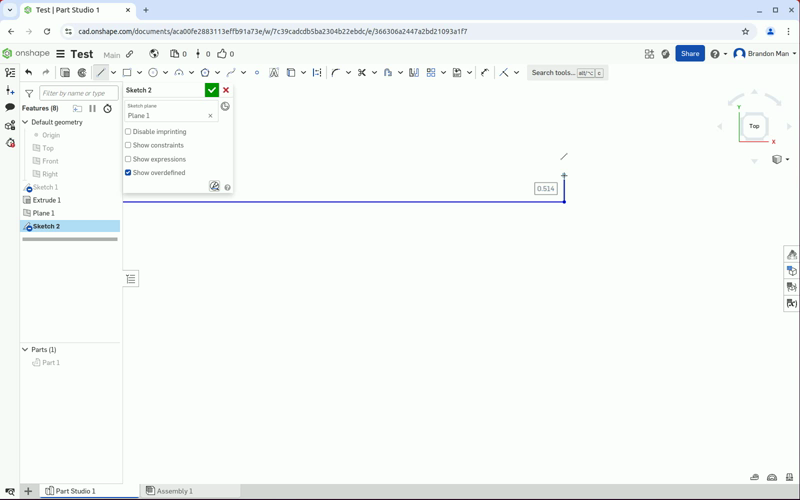
scroll(-6)
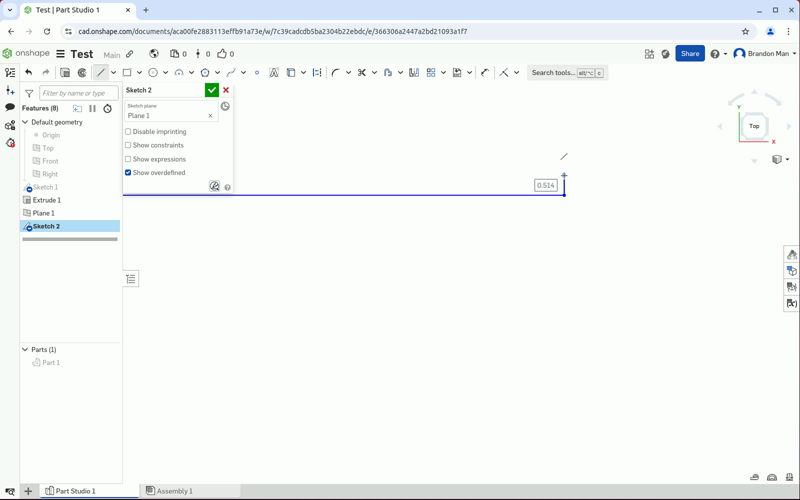
scroll(-6)
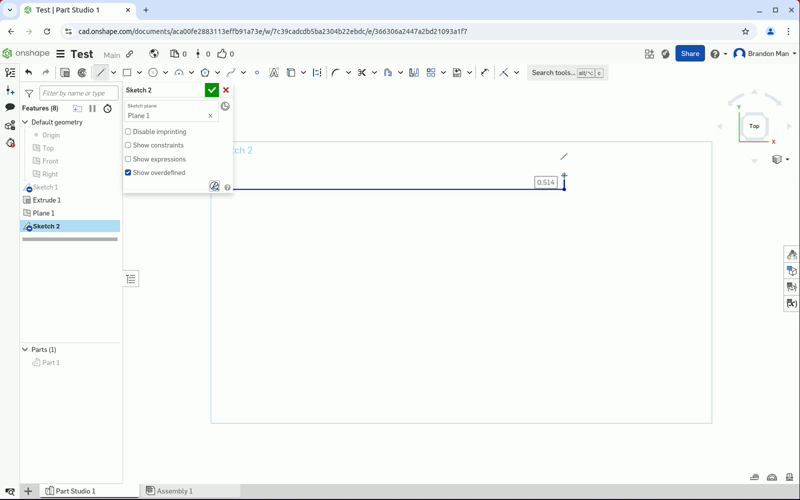
scroll(-6)
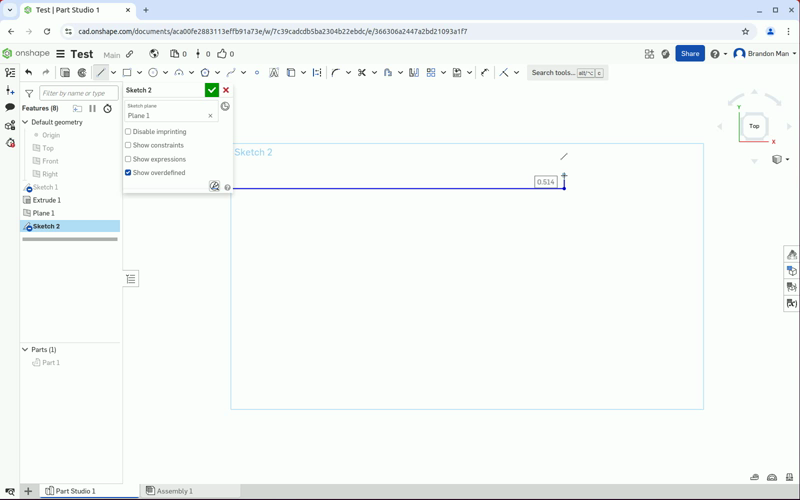
scroll(-6)
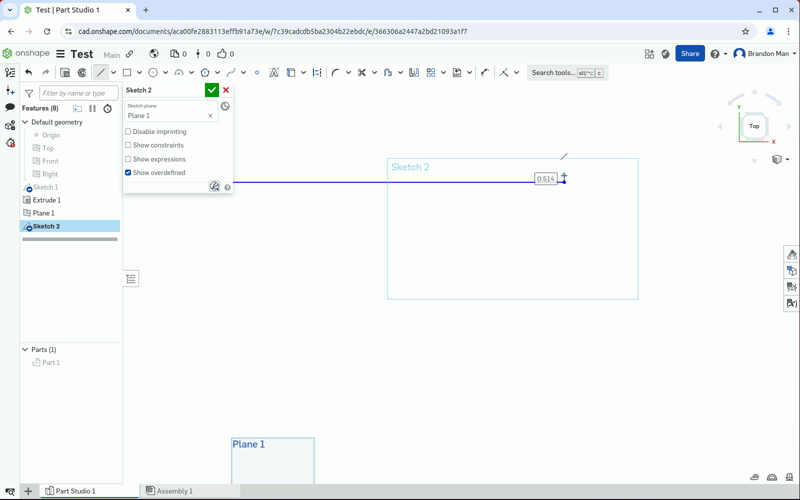
scroll(-6)
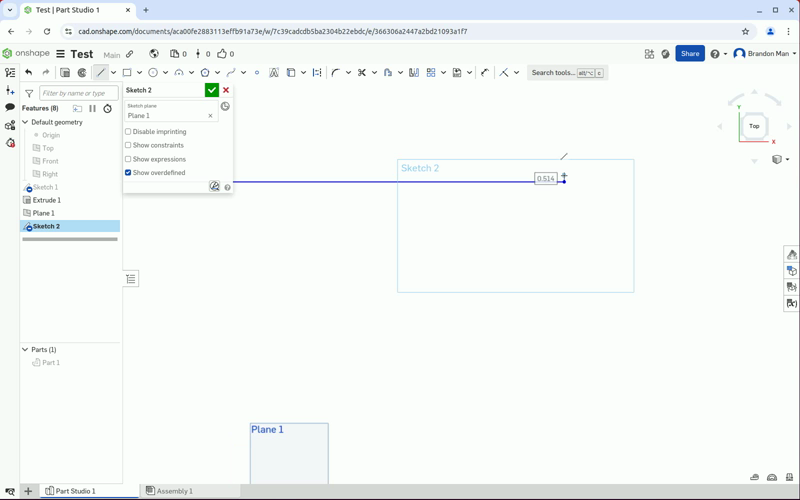
scroll(-6)
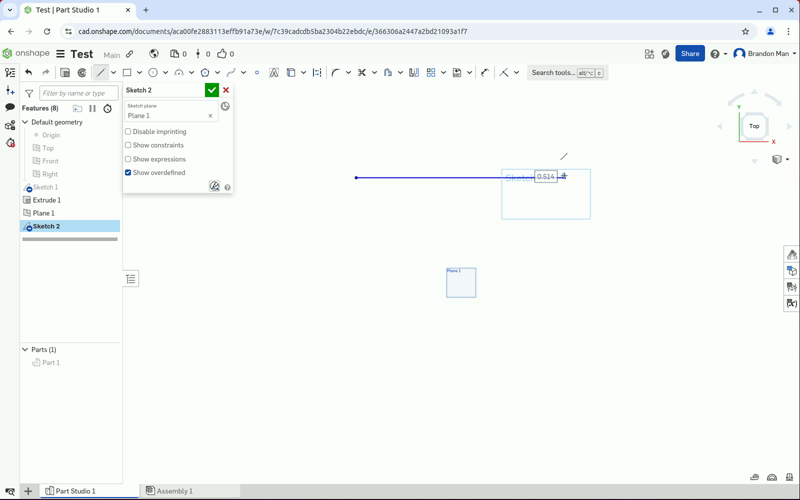
key_up(shift)
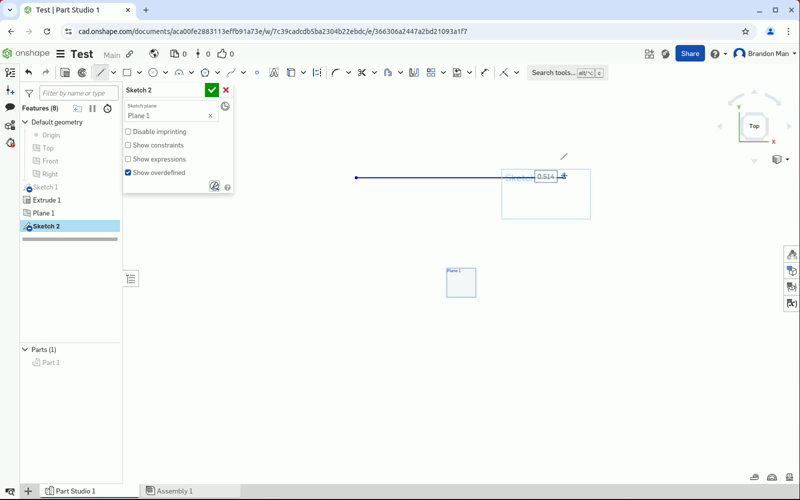
key_down(shift)
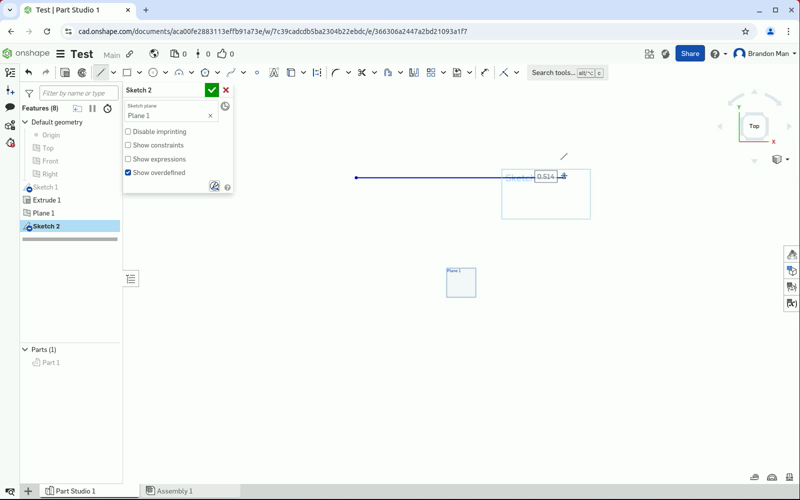
mouse_move(356, 175)
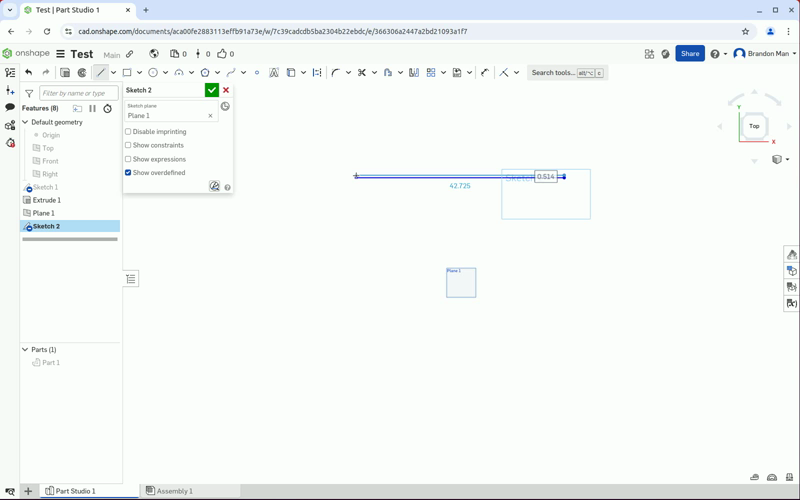
scroll(6)
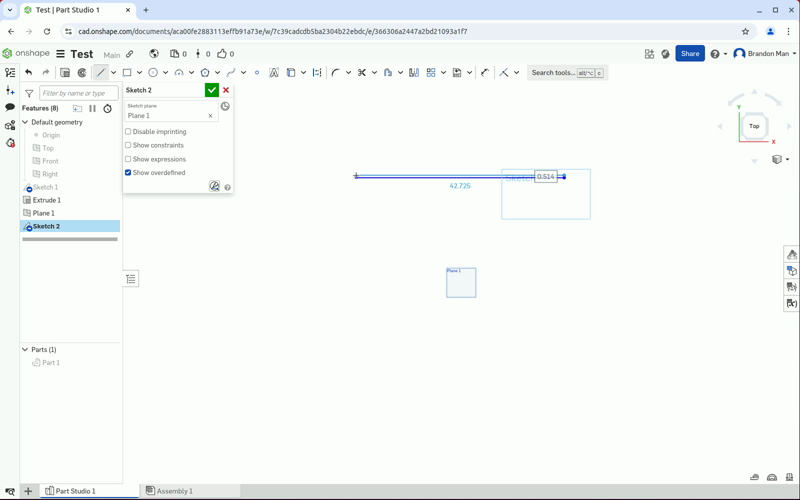
scroll(6)
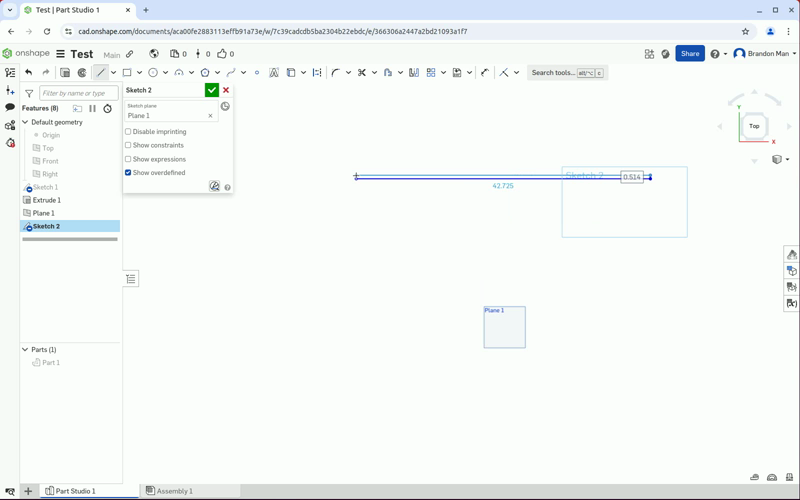
scroll(6)
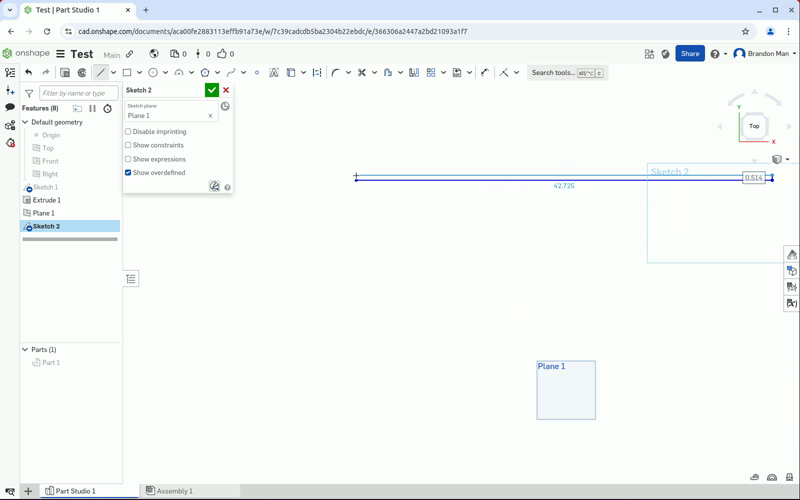
scroll(6)
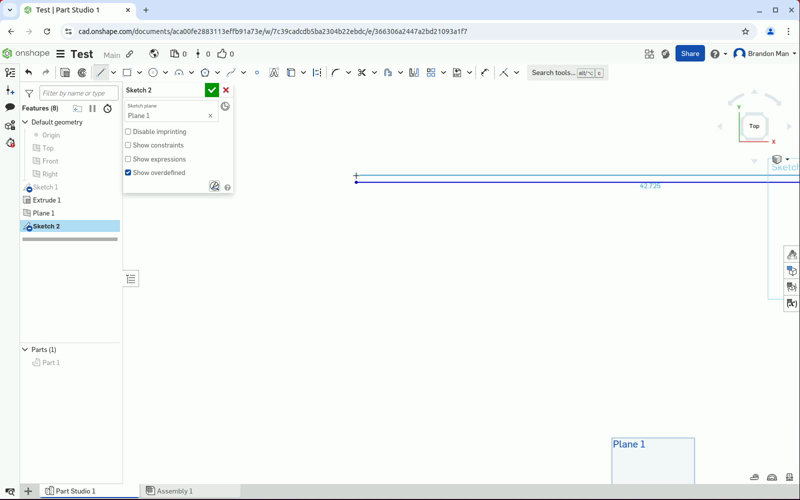
scroll(6)
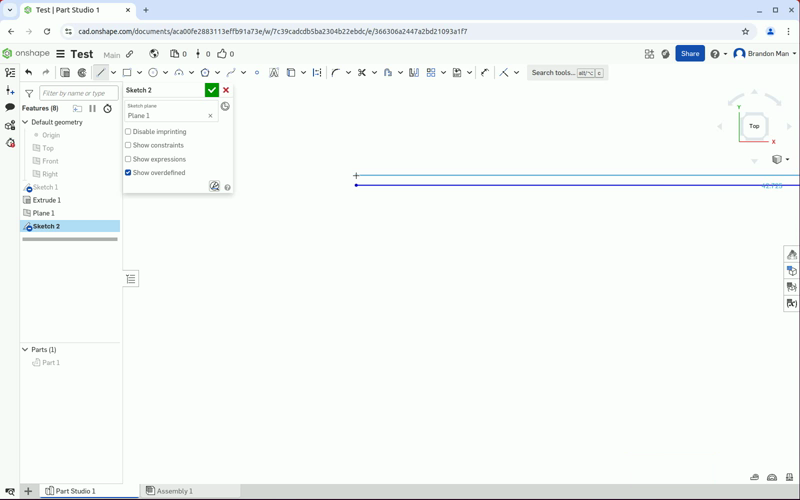
scroll(6)
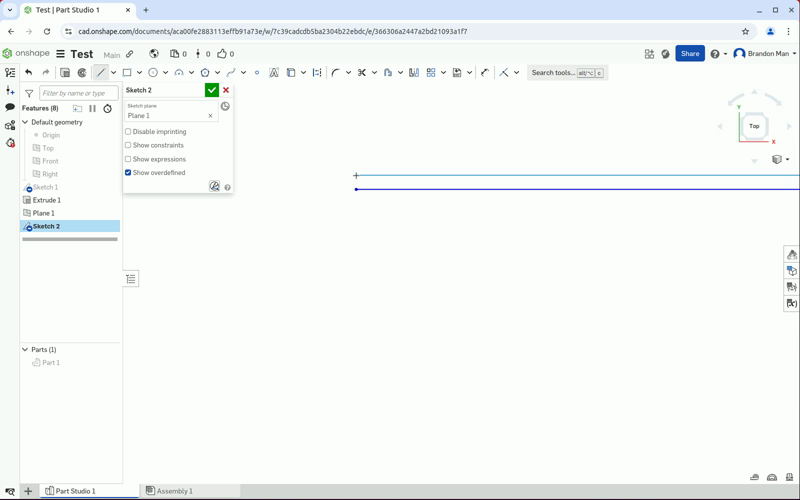
scroll(6)
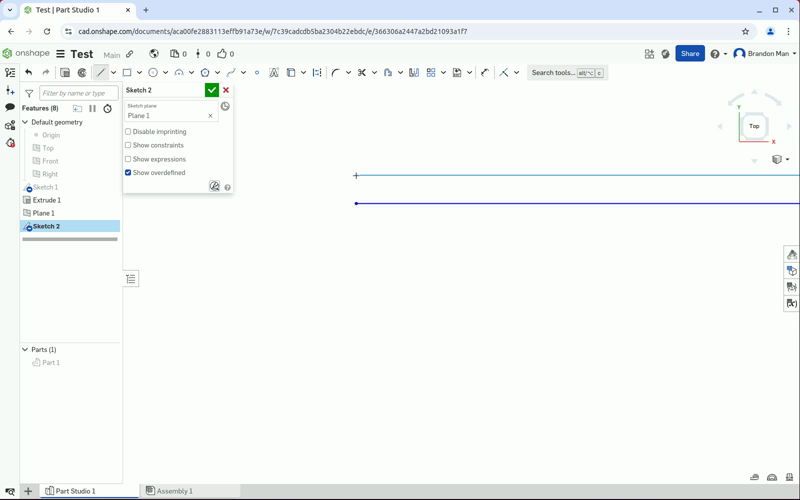
click(356, 175)
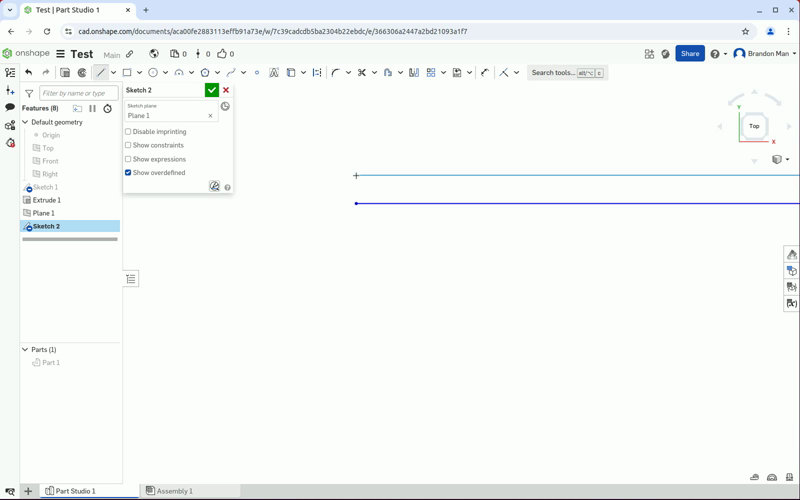
scroll(-6)
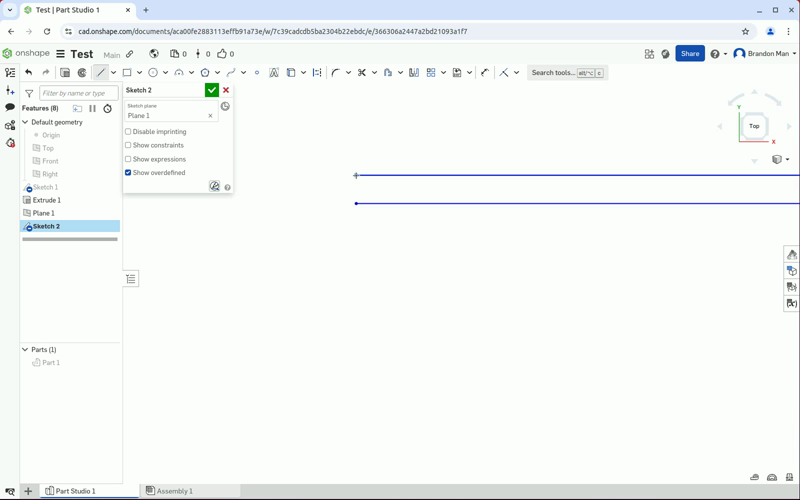
scroll(-6)
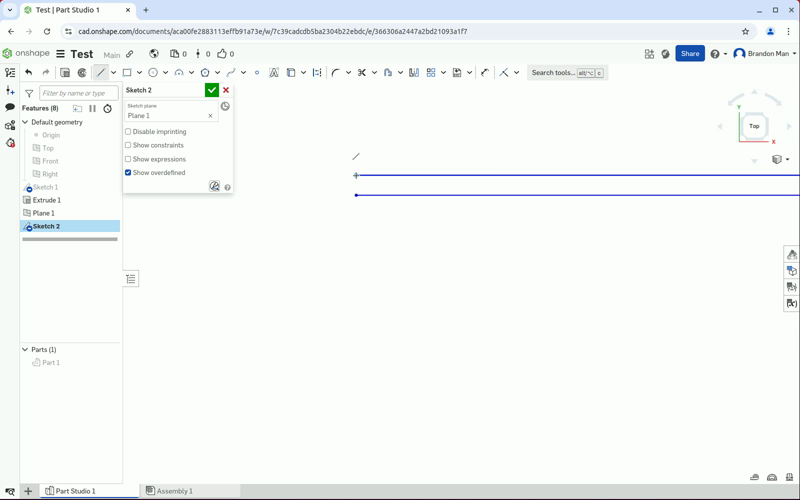
scroll(-6)
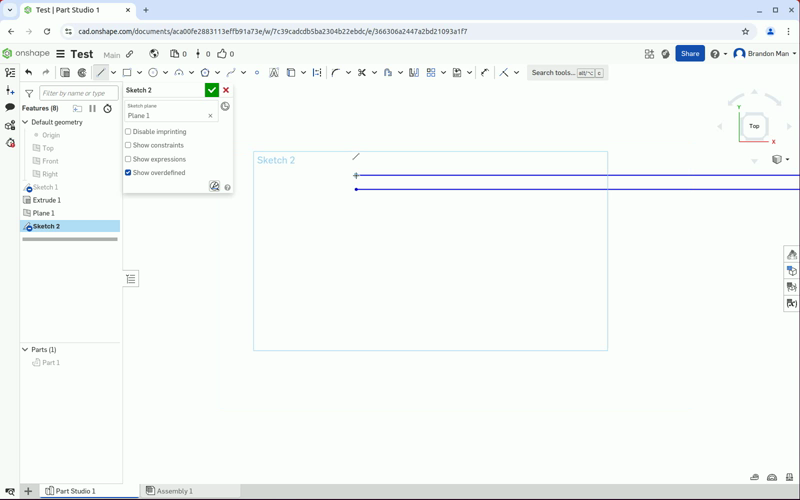
scroll(-6)
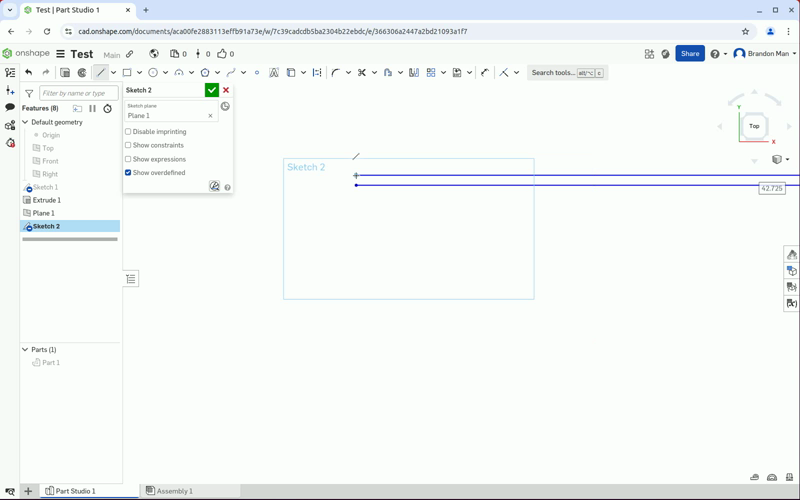
scroll(-6)
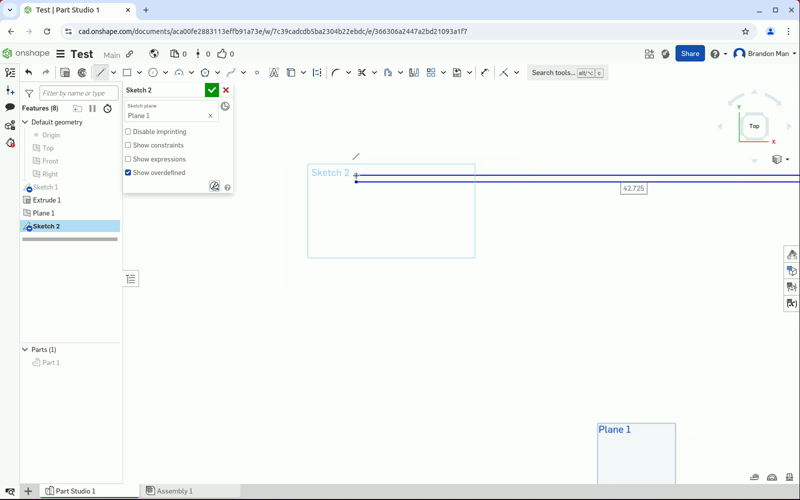
scroll(-6)
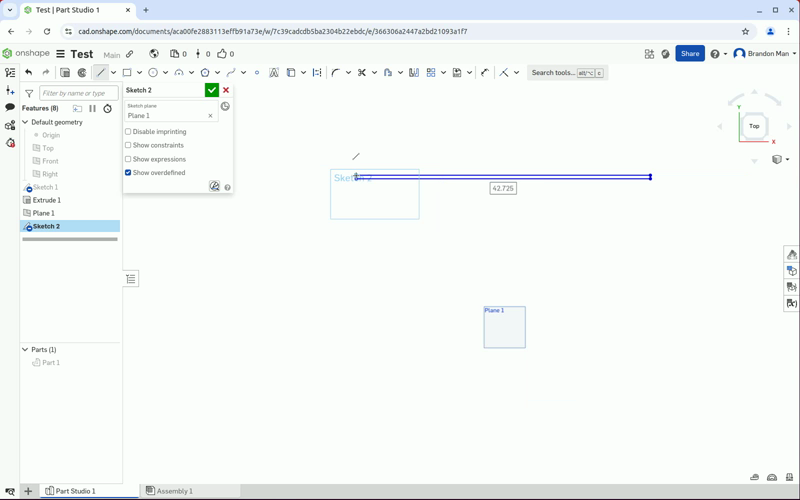
scroll(-6)
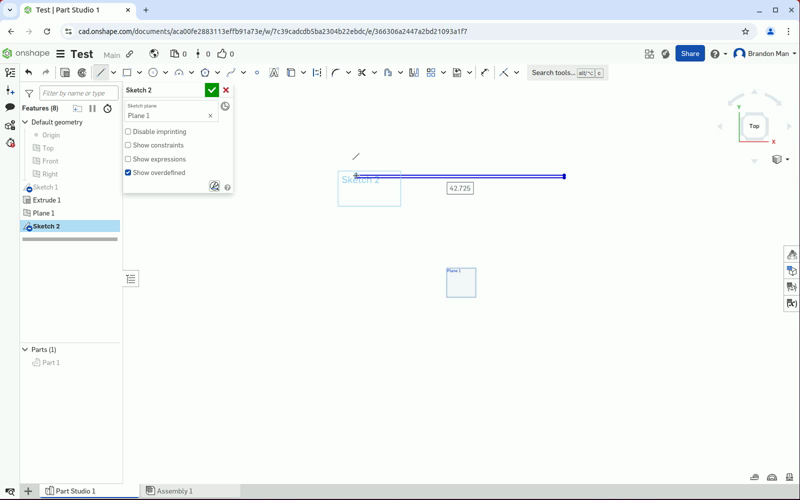
key_up(shift)
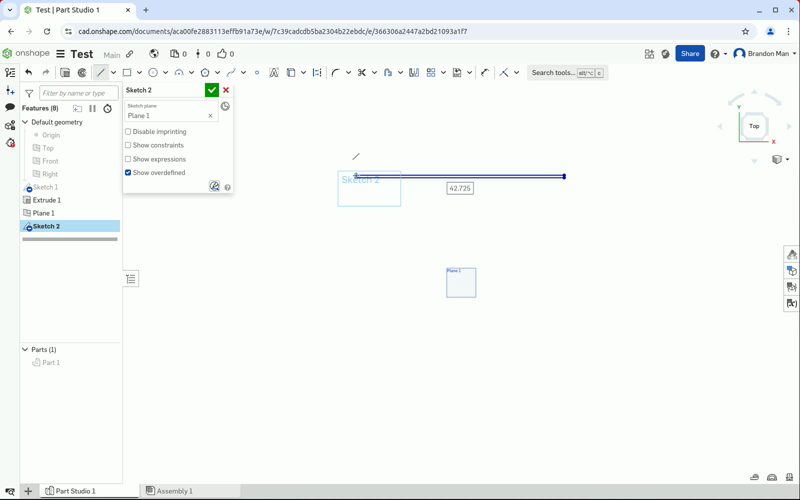
mouse_move(386, 175)
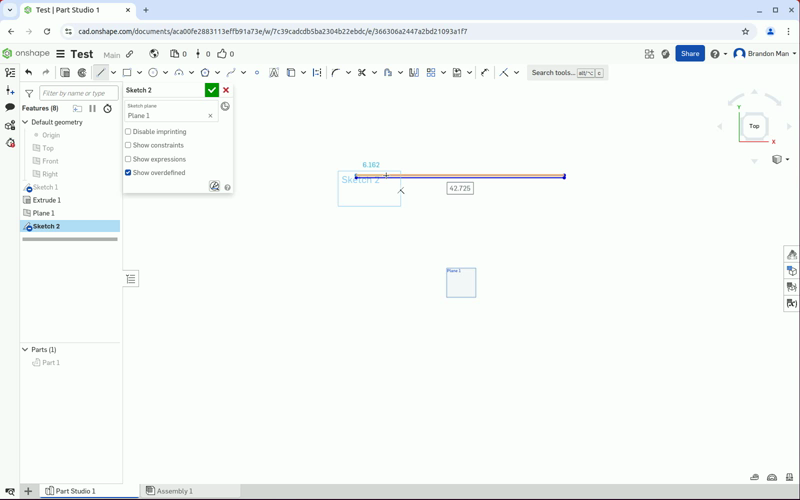
key_down(shift)
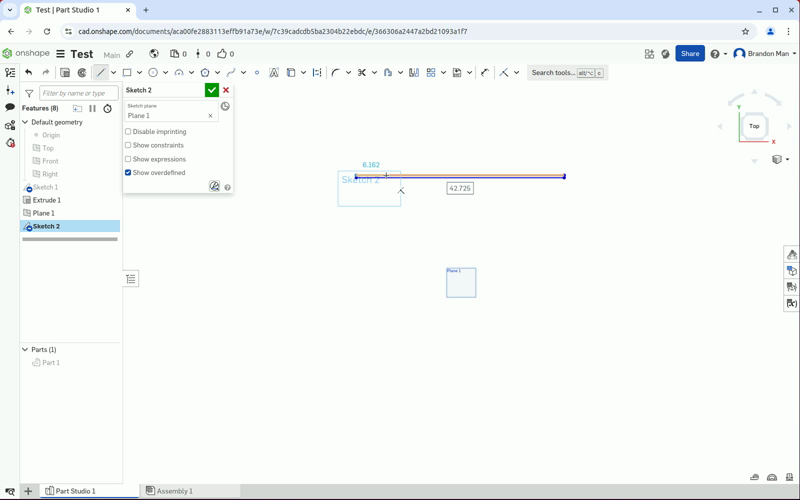
mouse_move(356, 177)
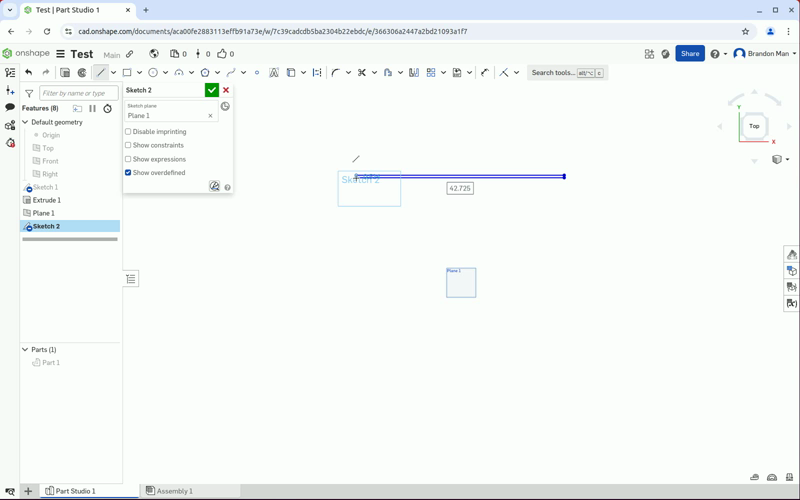
scroll(6)
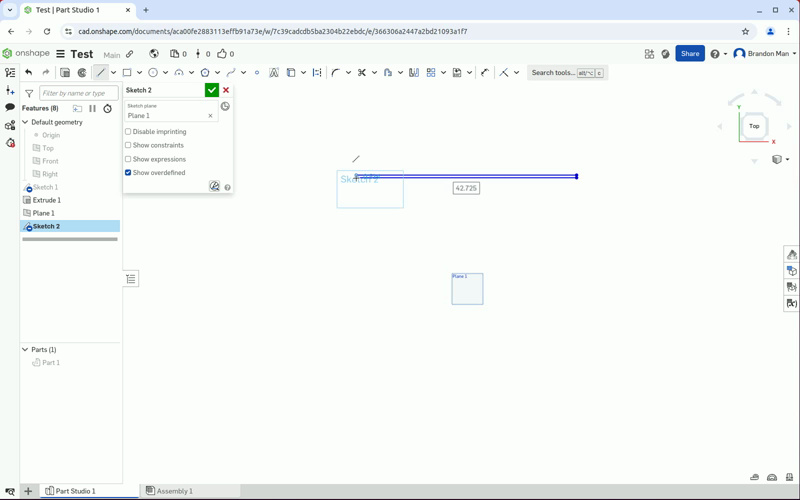
scroll(6)
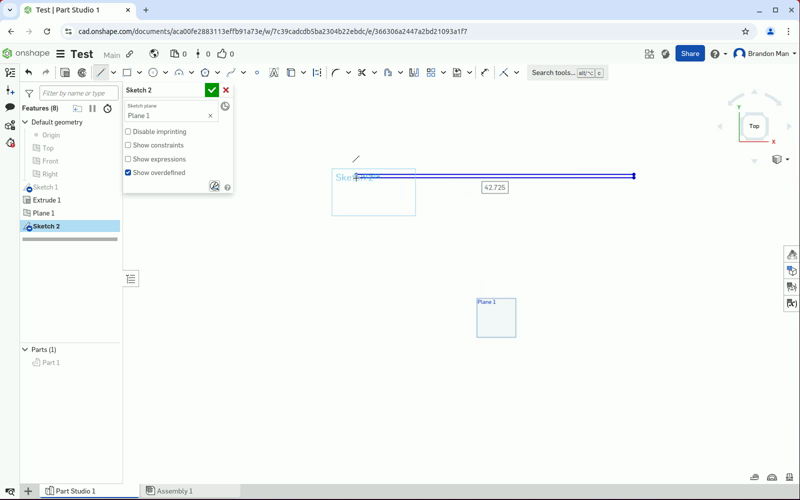
scroll(6)
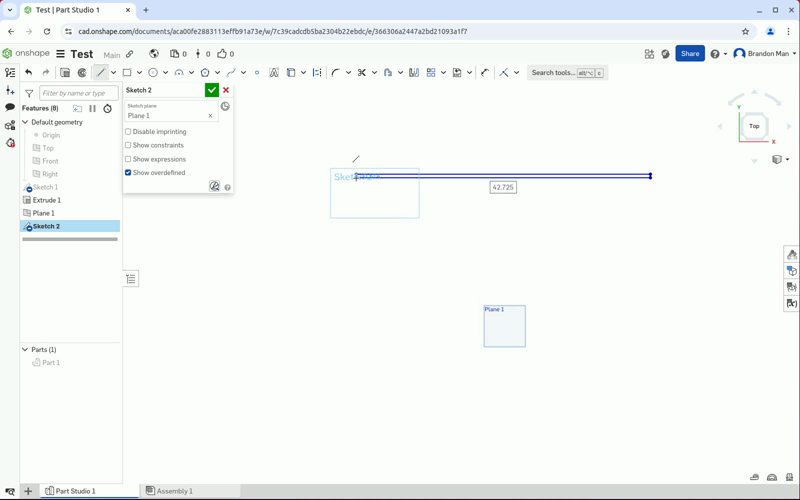
scroll(6)
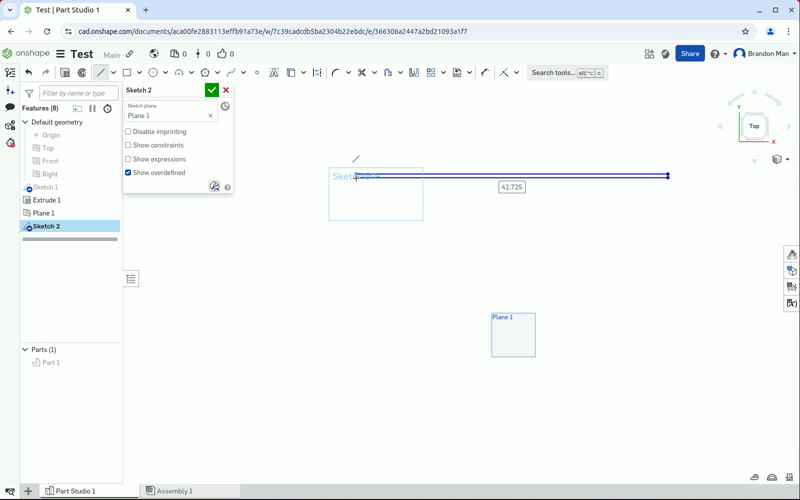
scroll(6)
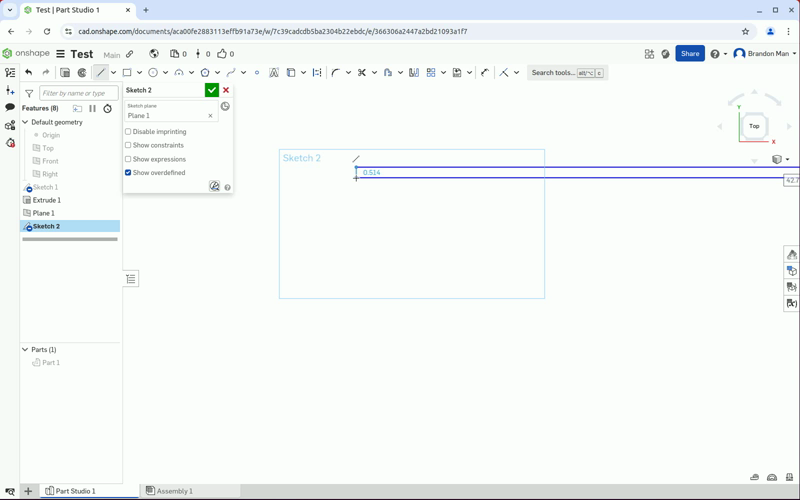
scroll(6)
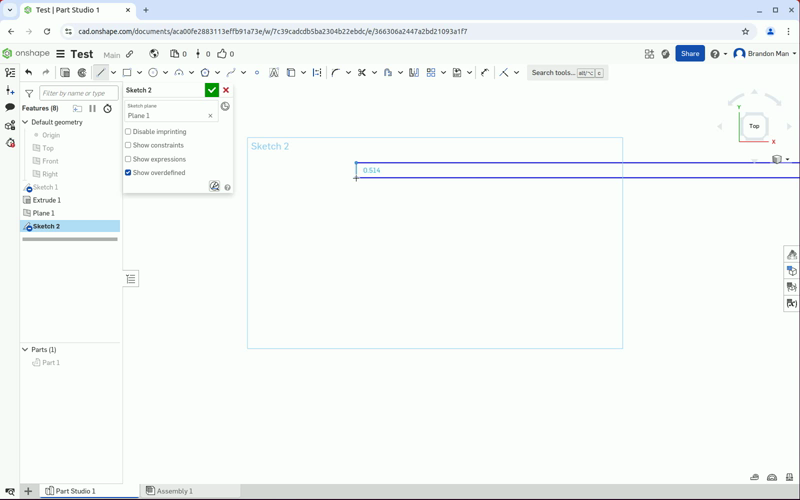
scroll(6)
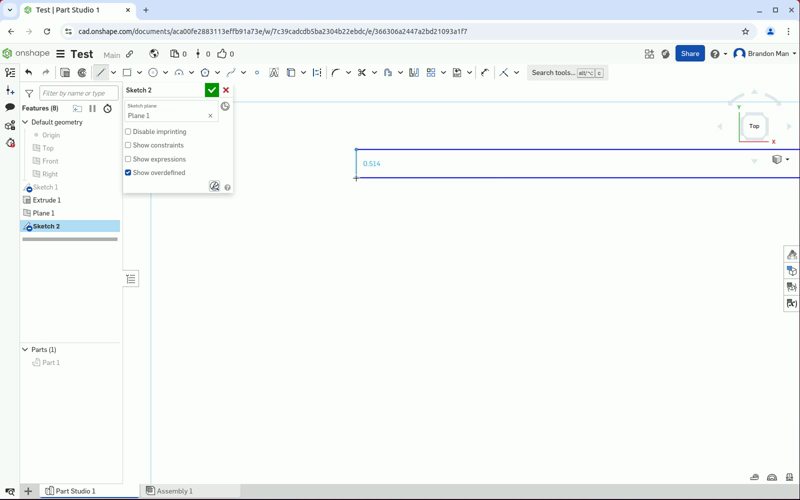
key_up(shift)
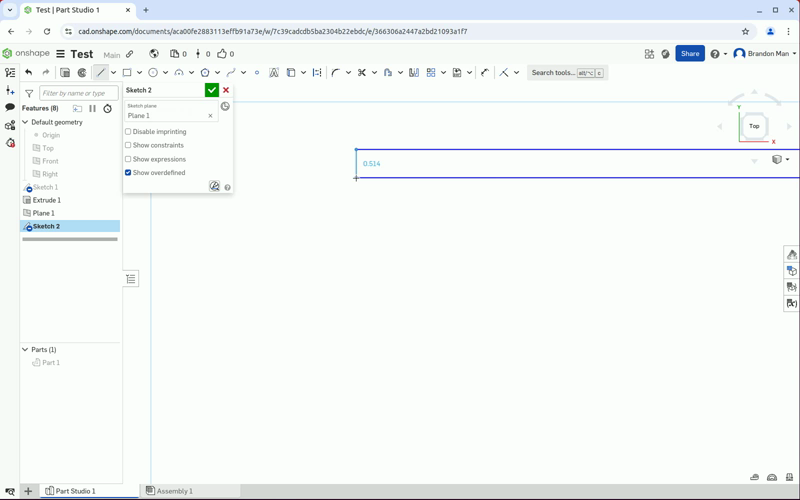
click(356, 177)
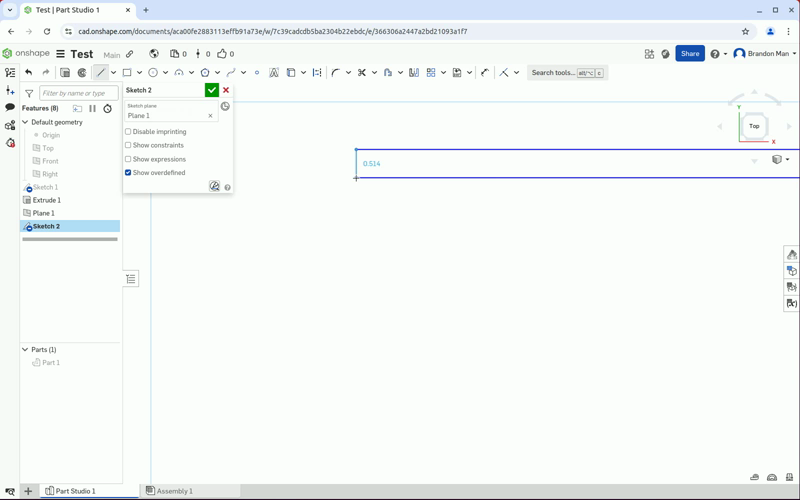
scroll(-6)
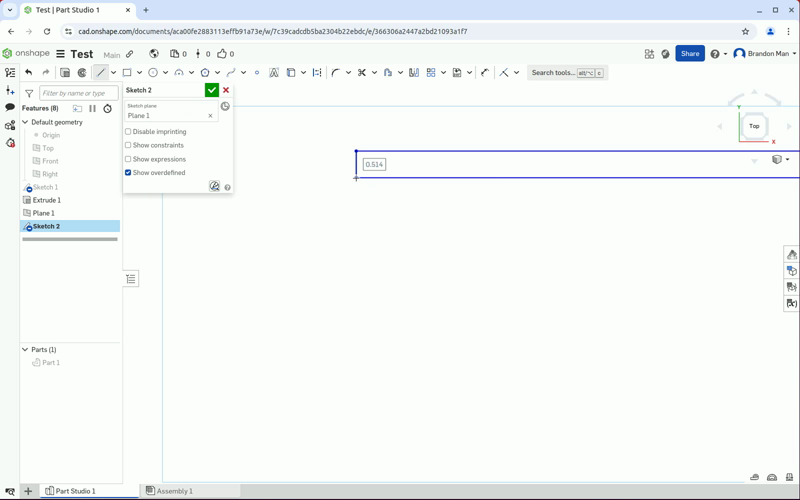
scroll(-6)
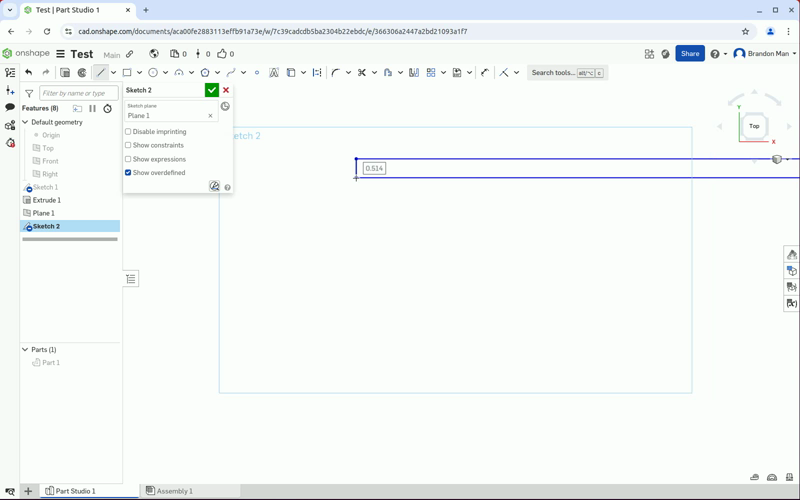
scroll(-6)
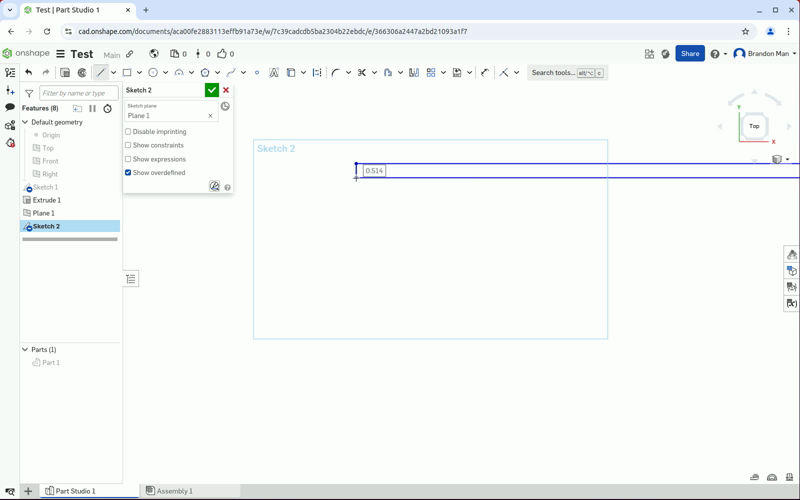
scroll(-6)
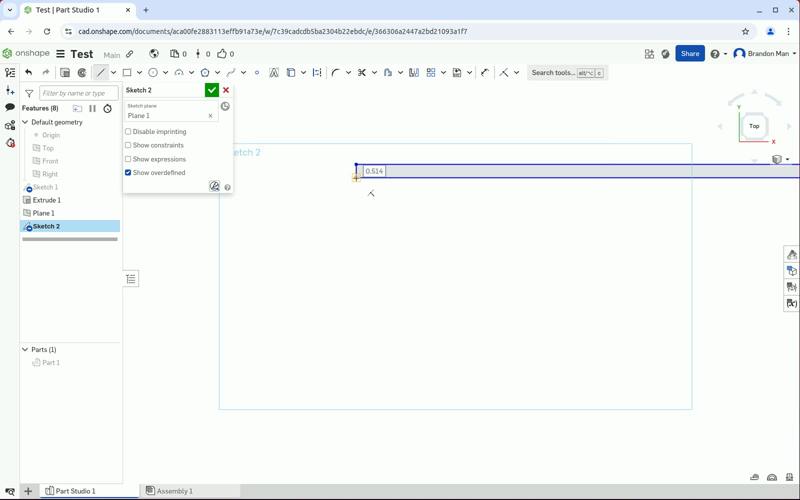
scroll(-6)
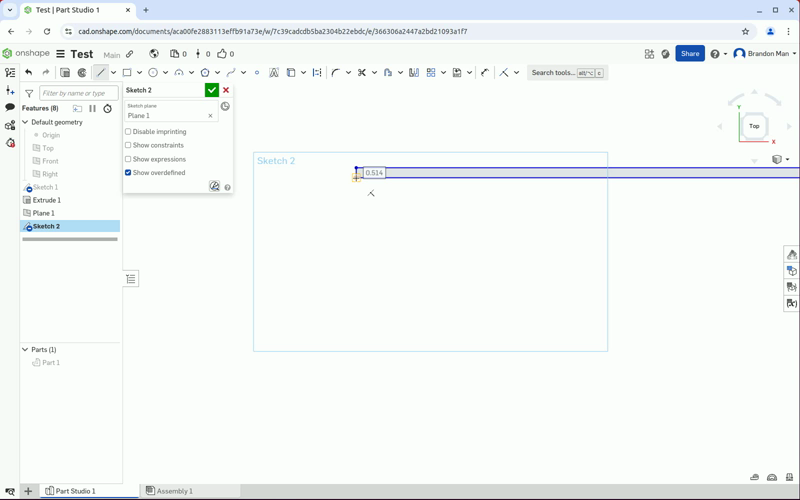
scroll(-6)
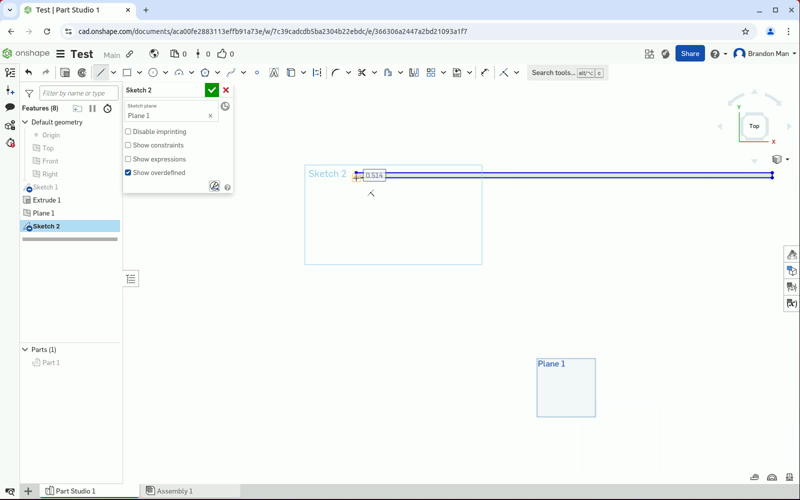
scroll(-6)
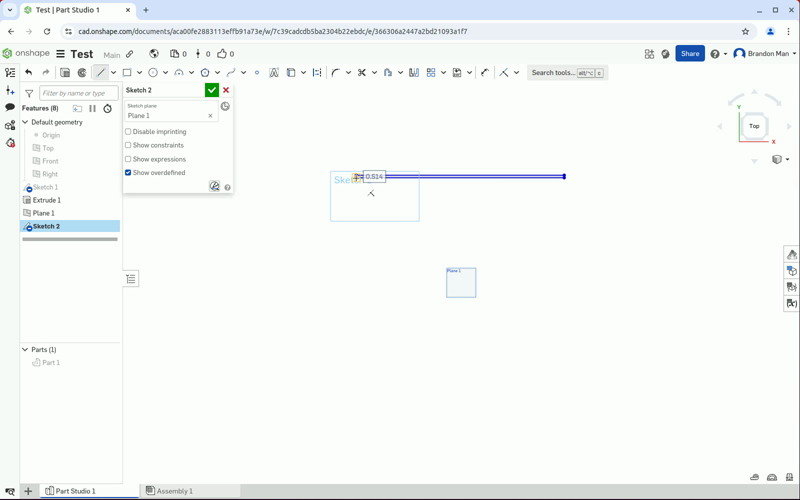
key(esc)
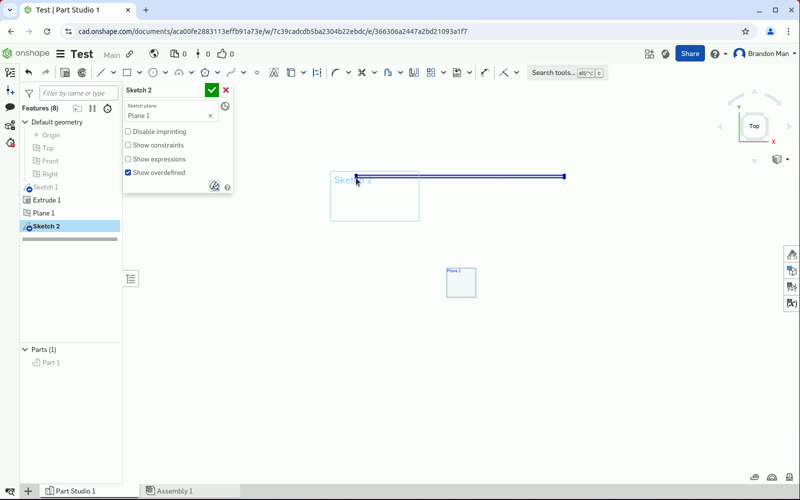
mouse_move(543, 177)
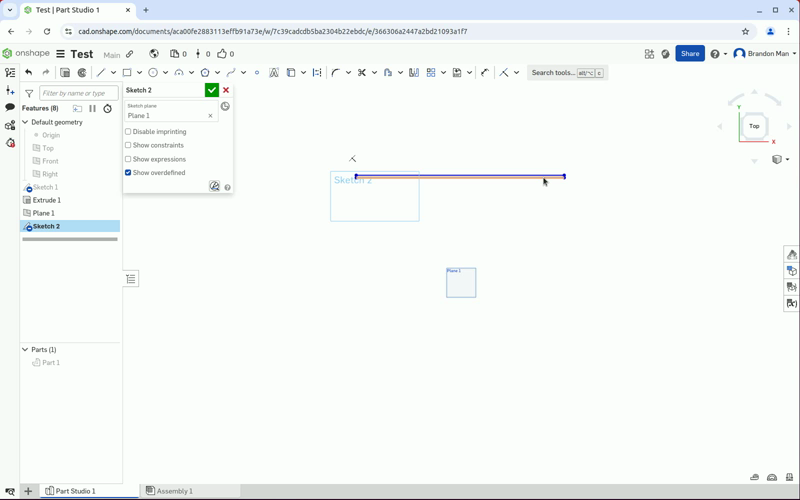
scroll(6)
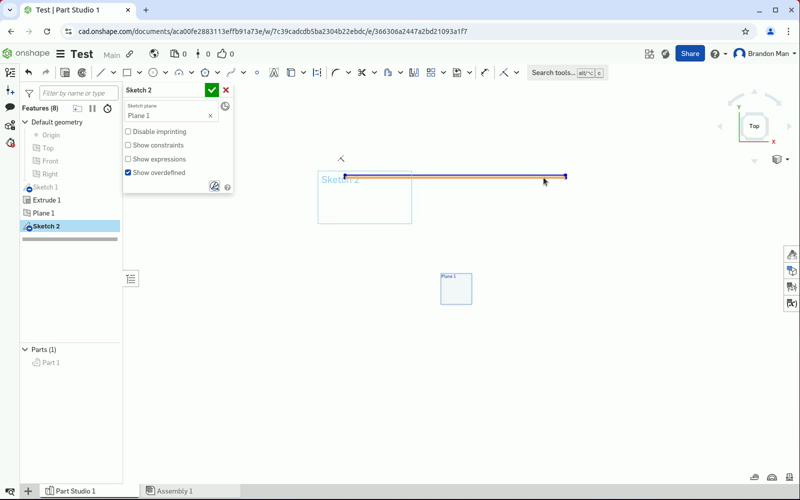
scroll(6)
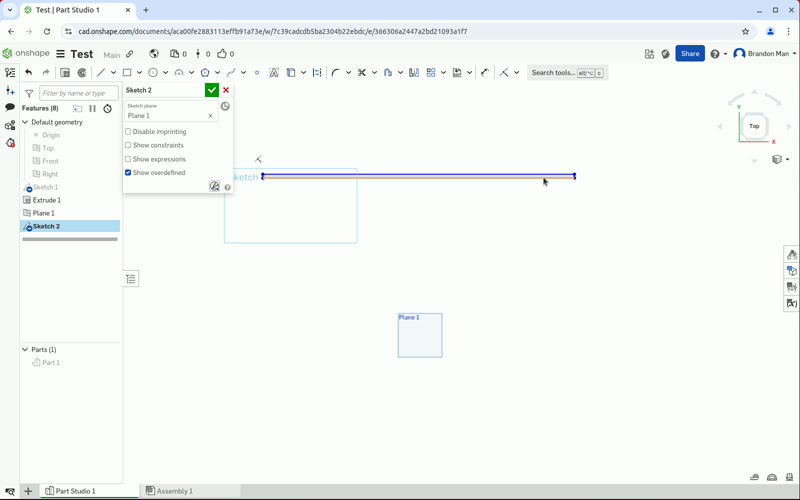
scroll(6)
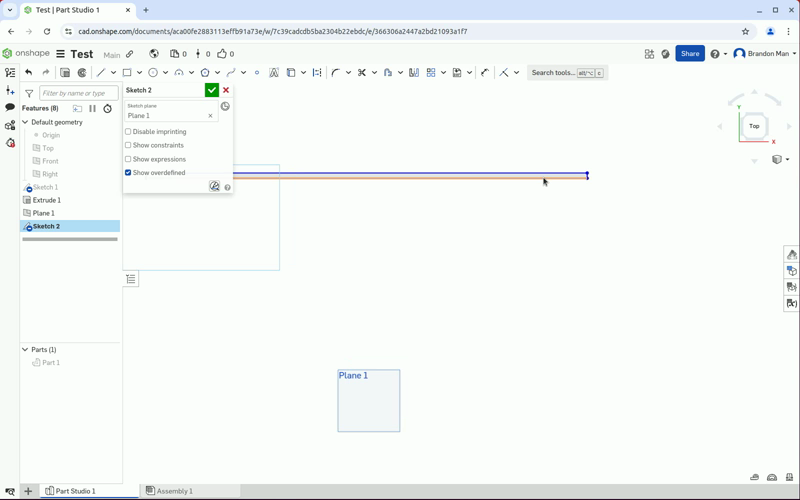
scroll(6)
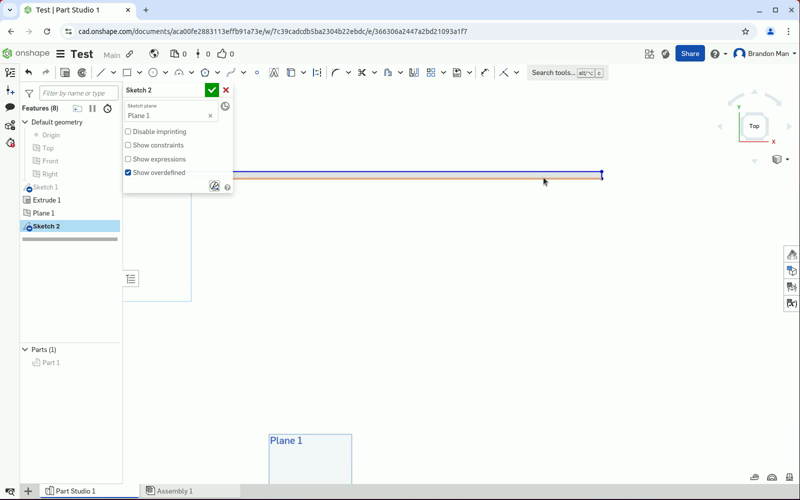
scroll(6)
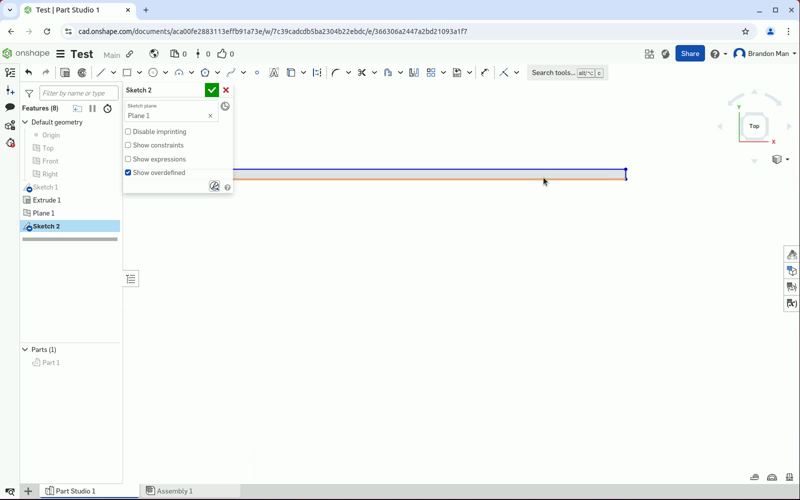
scroll(6)
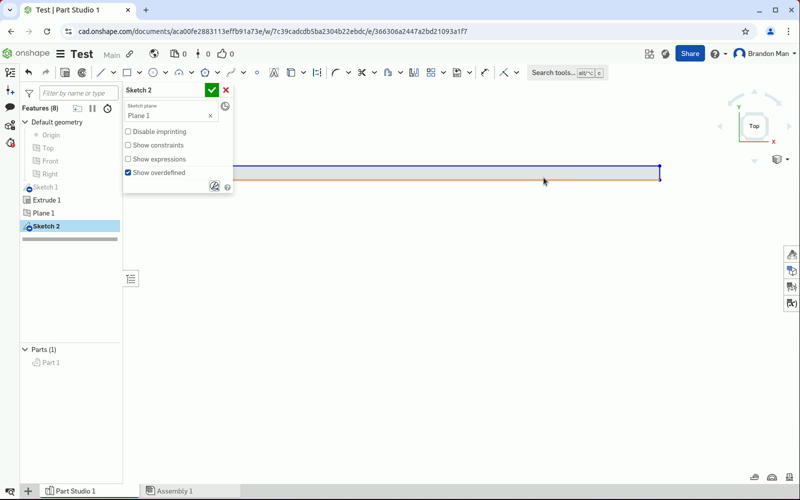
scroll(6)
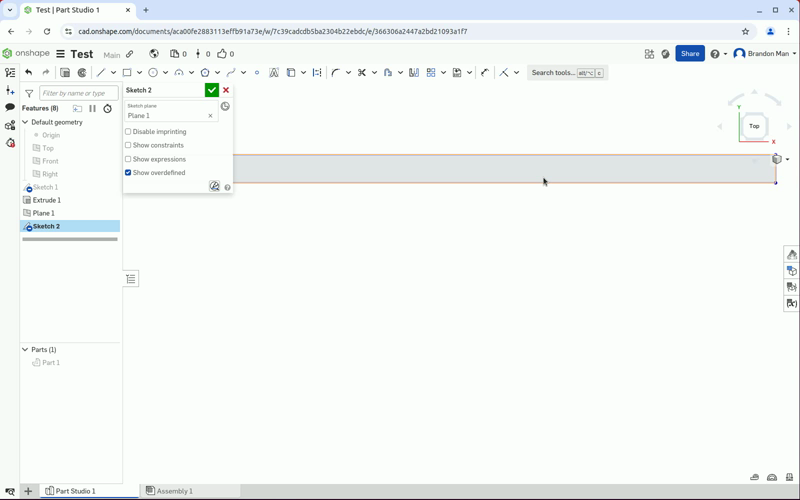
click(543, 177)
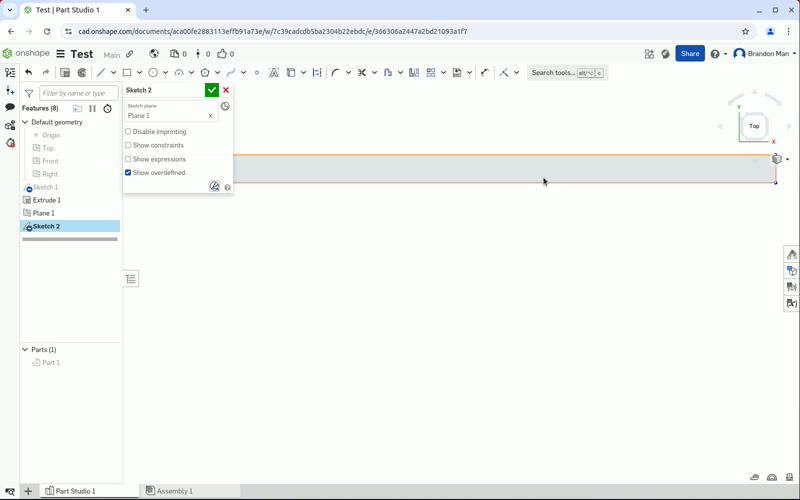
scroll(-6)
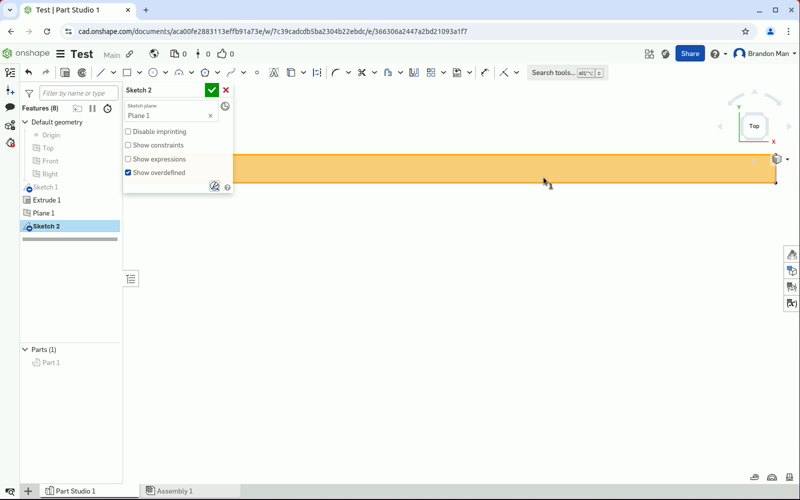
scroll(-6)
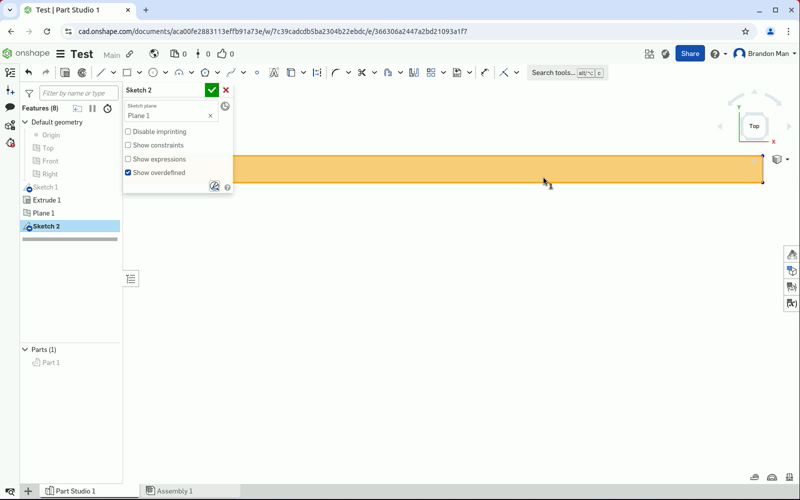
scroll(-6)
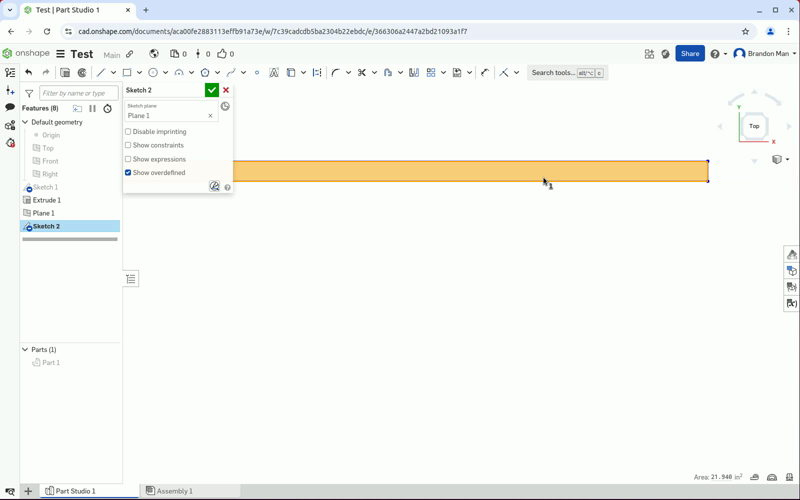
scroll(-6)
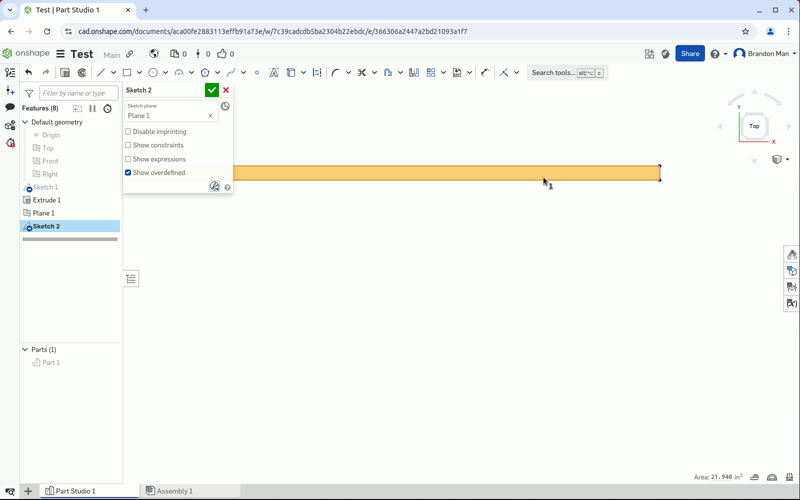
scroll(-6)
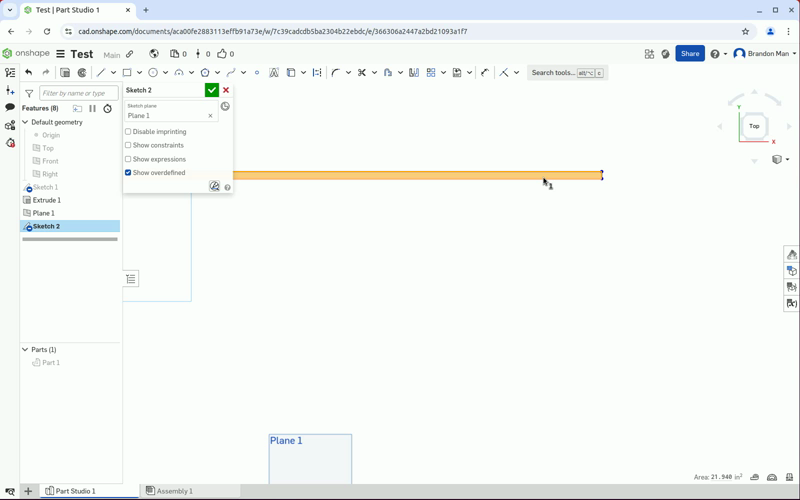
scroll(-6)
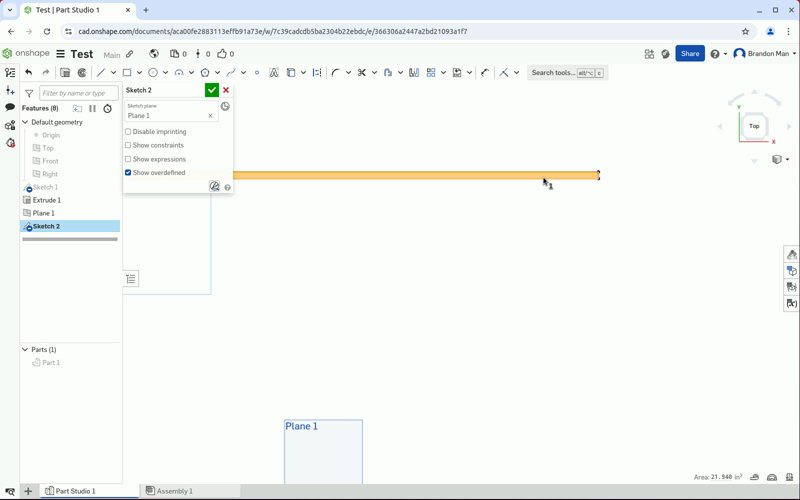
scroll(-6)
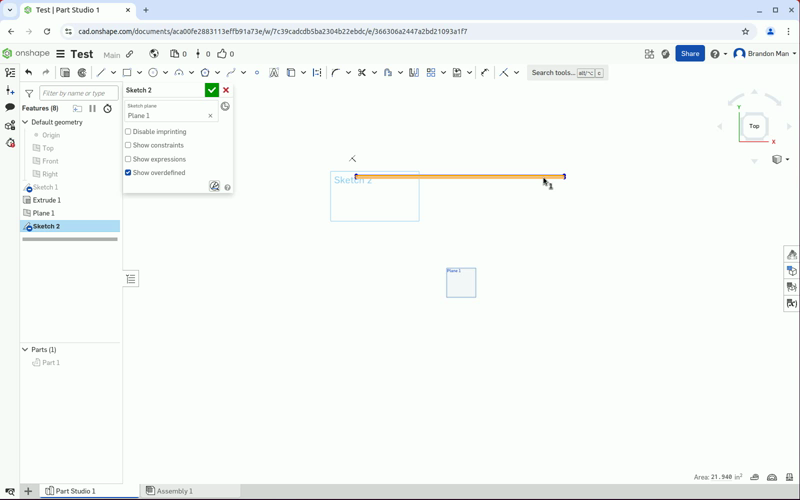
mouse_move(73, 352)
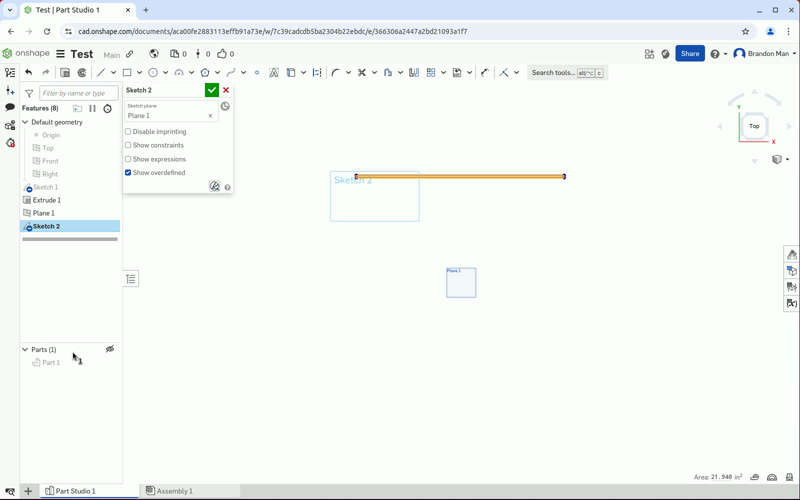
key(shift+y)
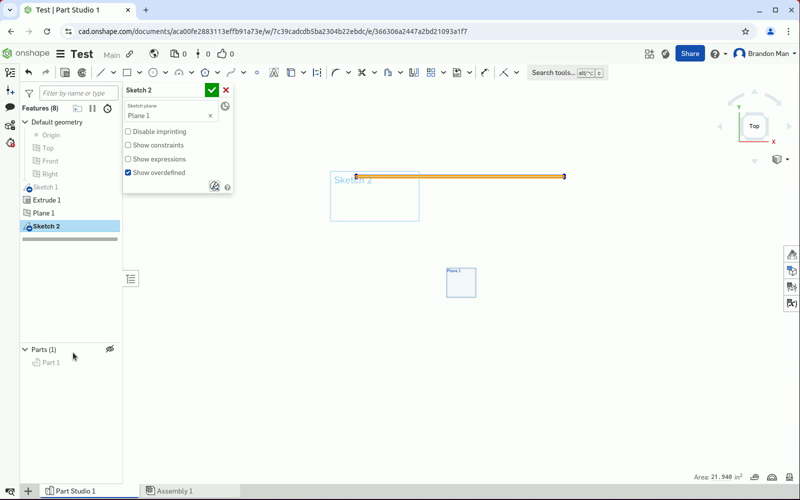
key(shift+e)
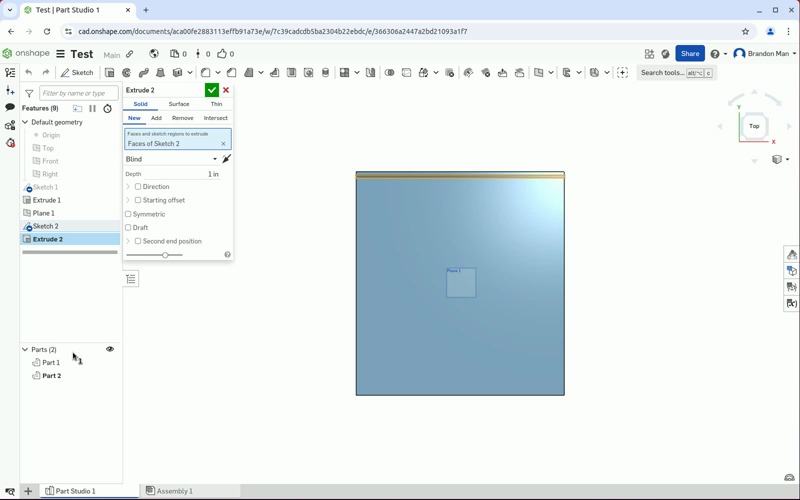
mouse_move(143, 106)
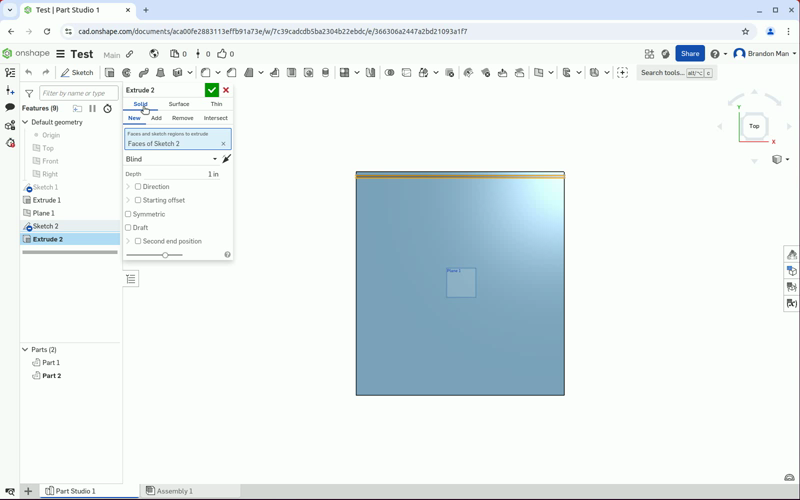
click(143, 106)
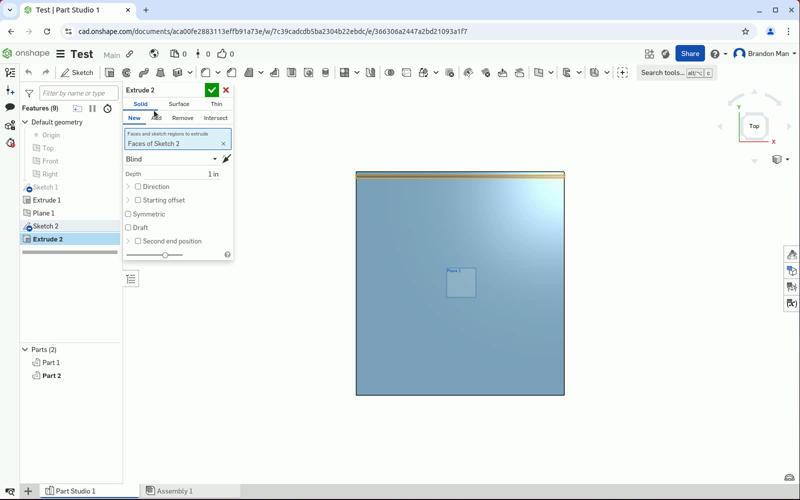
mouse_move(186, 120)
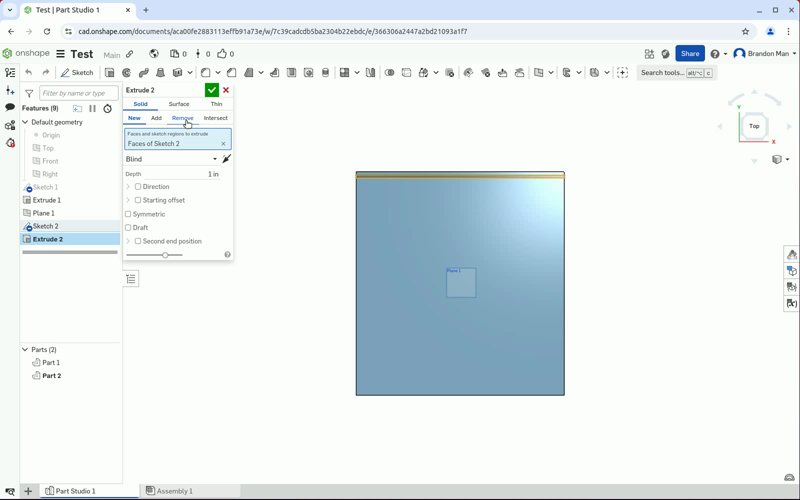
click(186, 120)
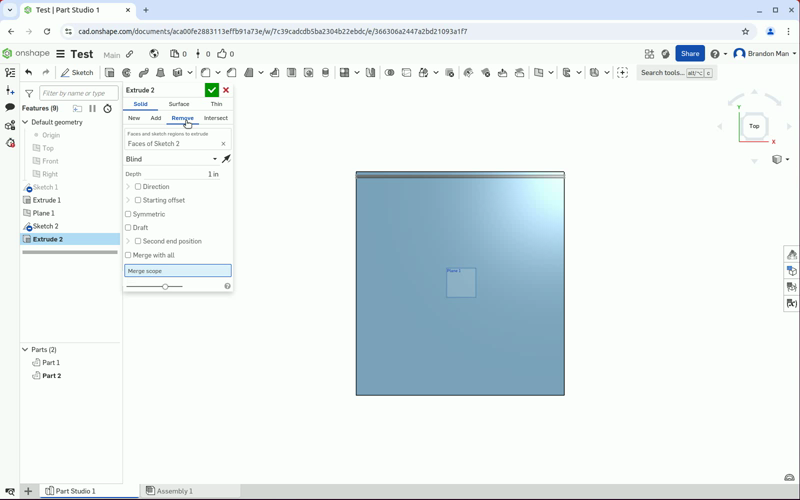
key(tab, 4)
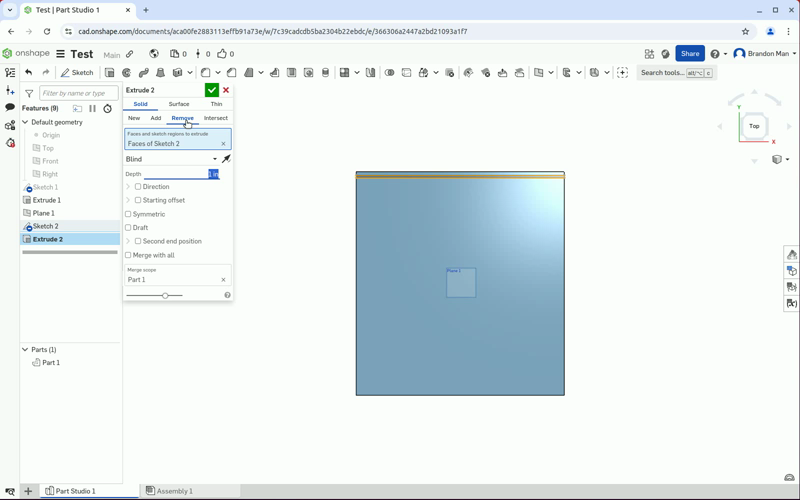
text(0.481)
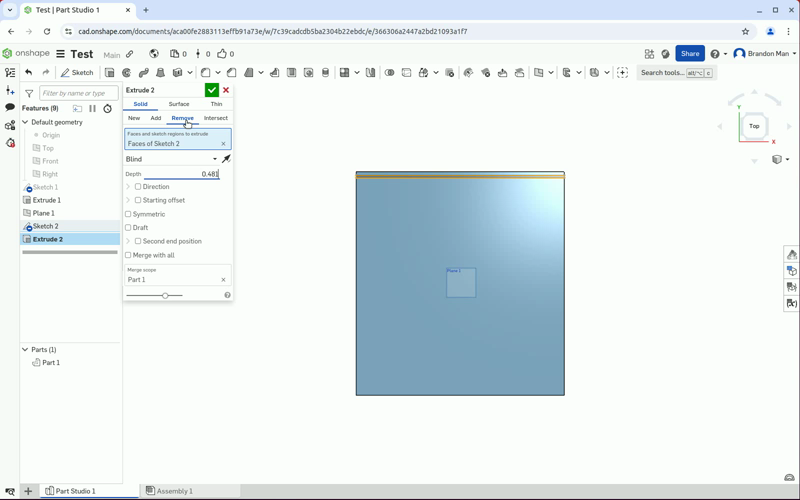
key(tab, 6)
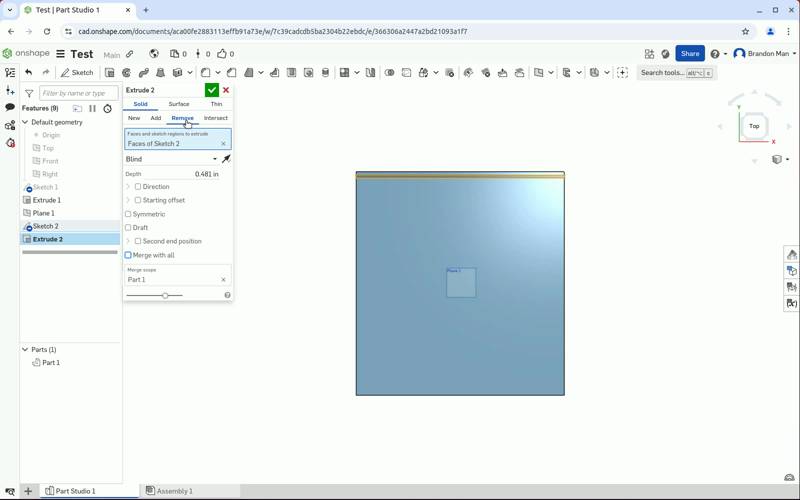
key(space)
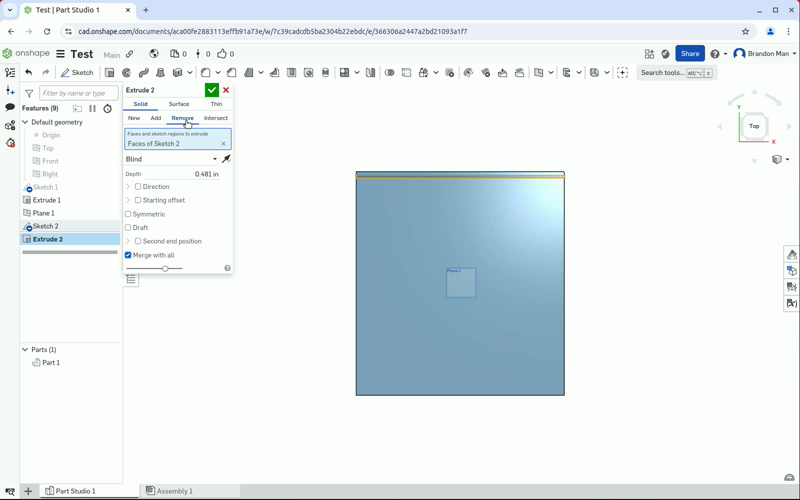
key(enter)
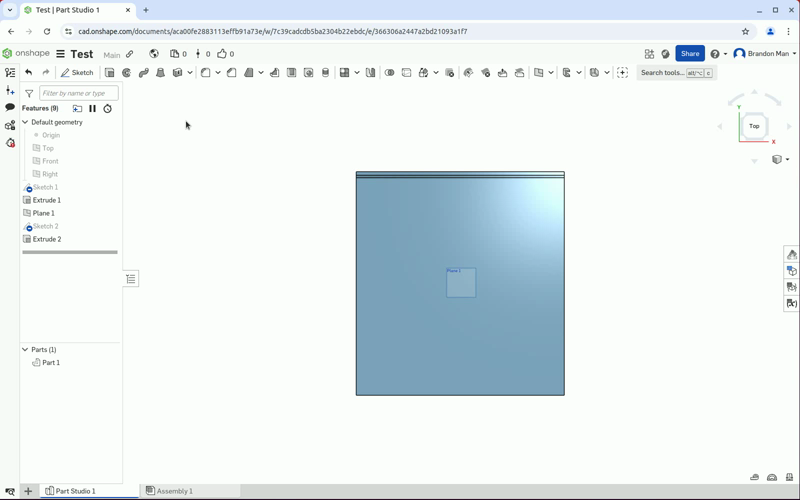
key(shift+h)
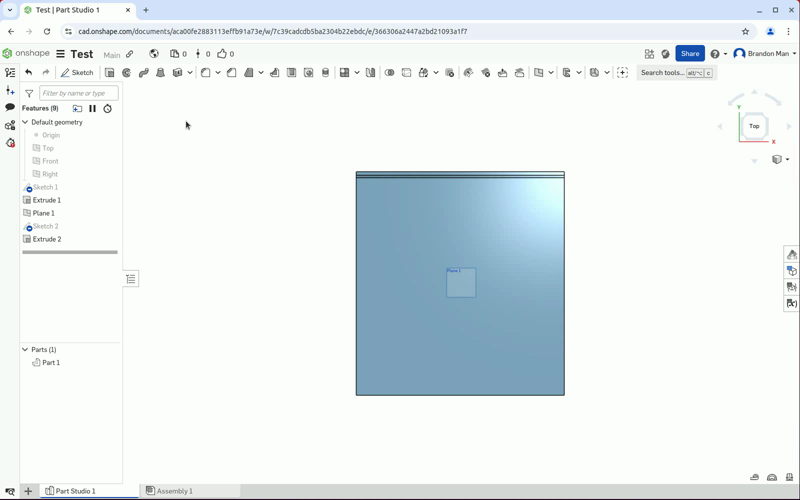
key(shift+h)
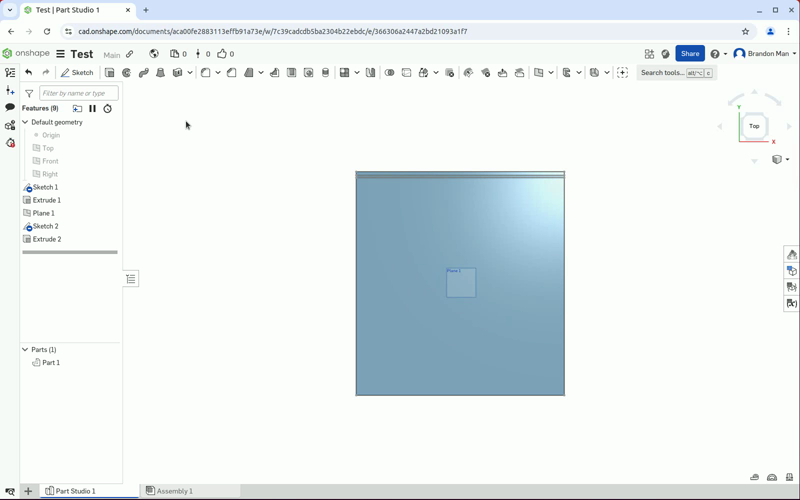
key(shift+7)
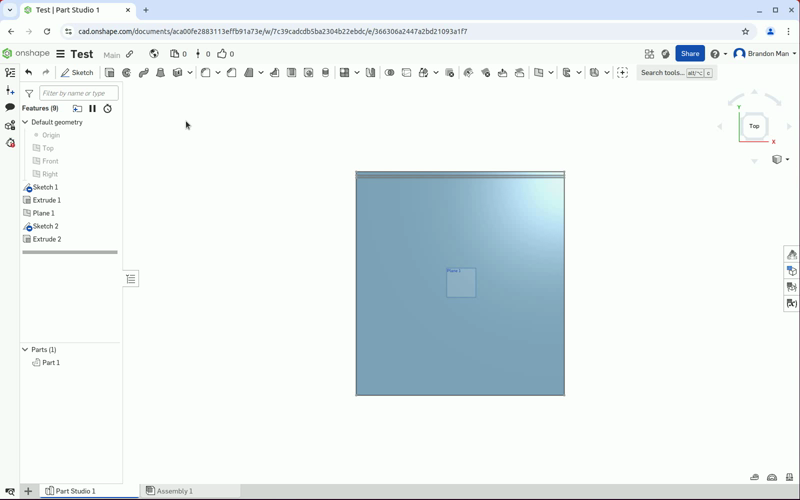
key(up, 3)
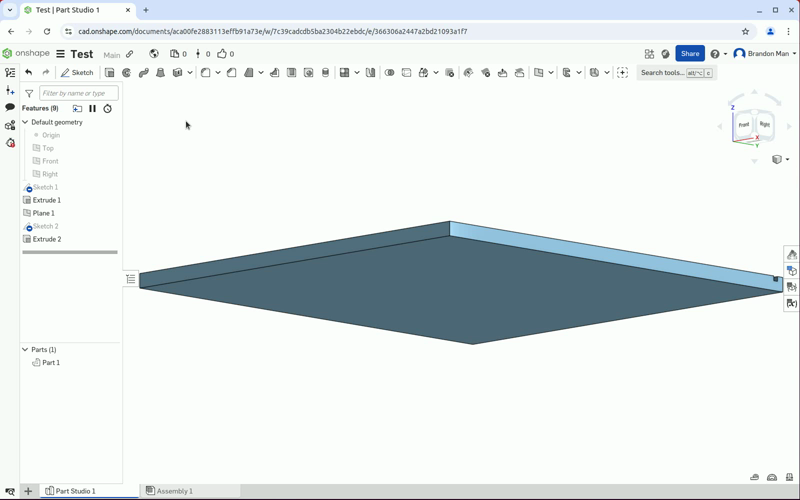
key(left, 3)
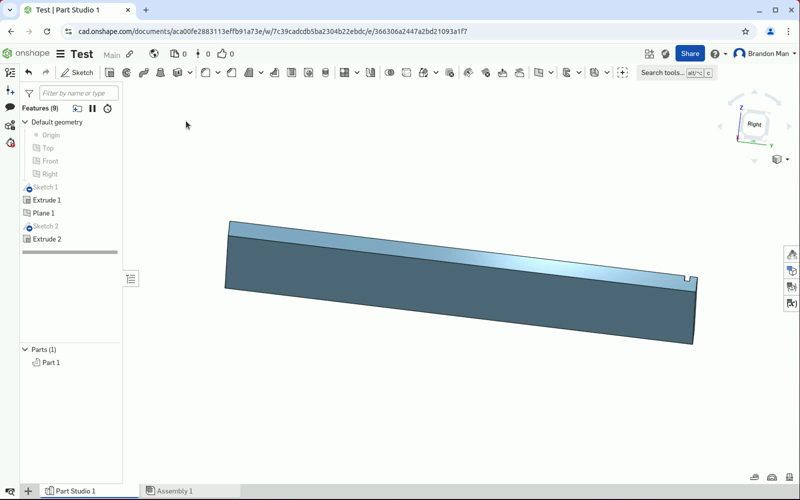
key(right, 3)
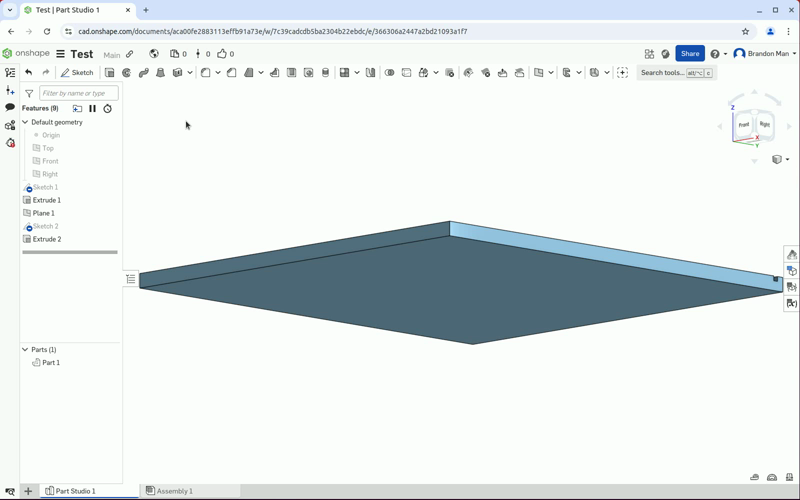
key(down, 3)
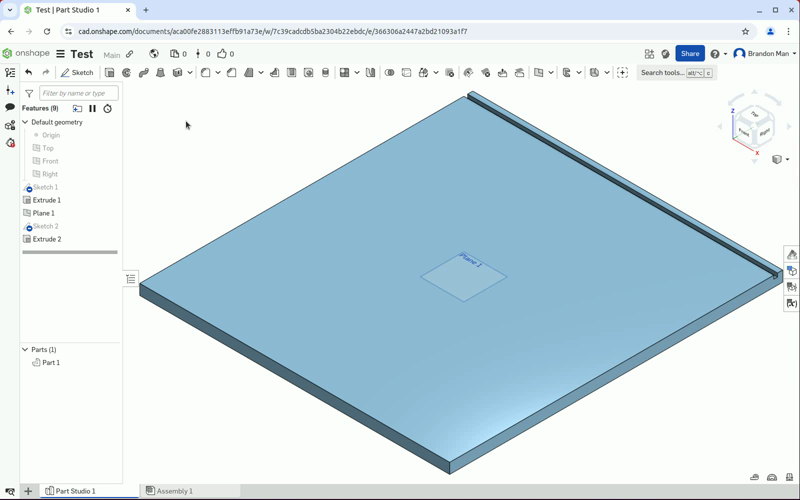
mouse_move(73, 189)
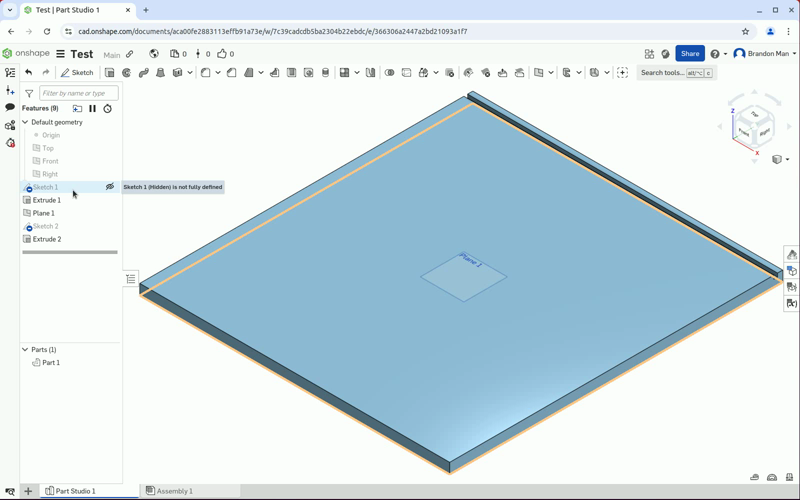
click(73, 189)